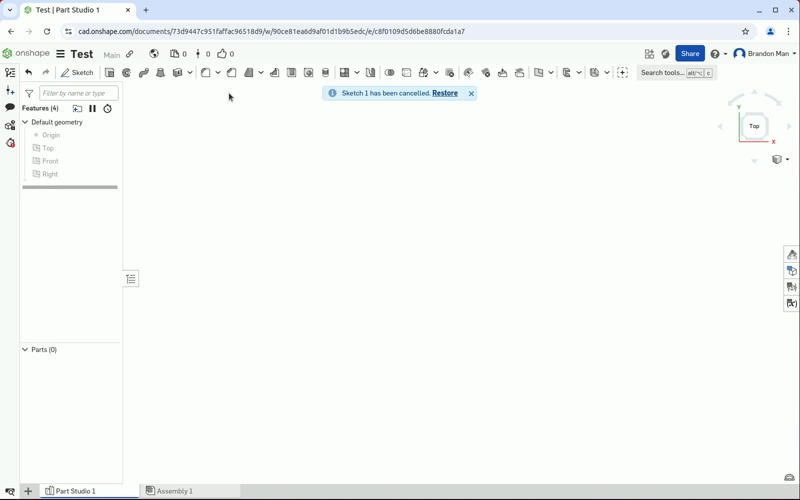
key(shift+h)
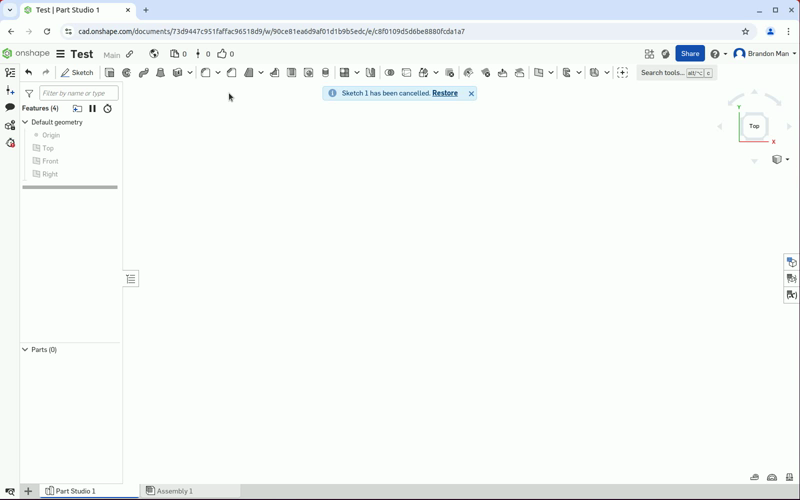
mouse_move(73, 352)
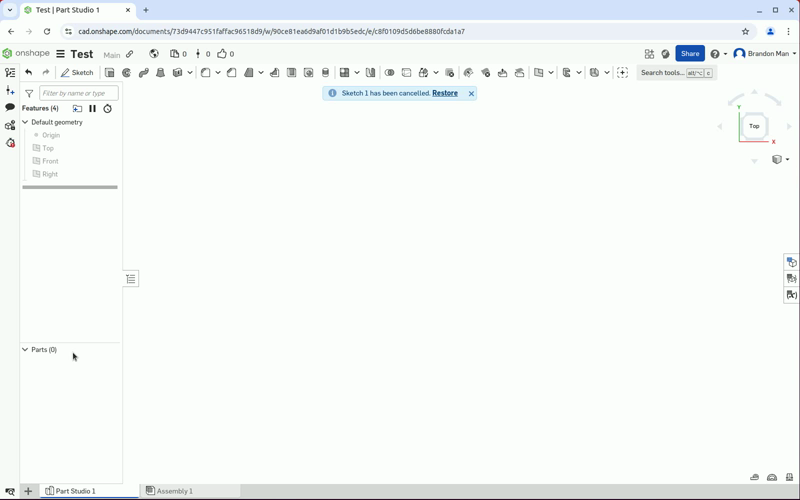
key(y)
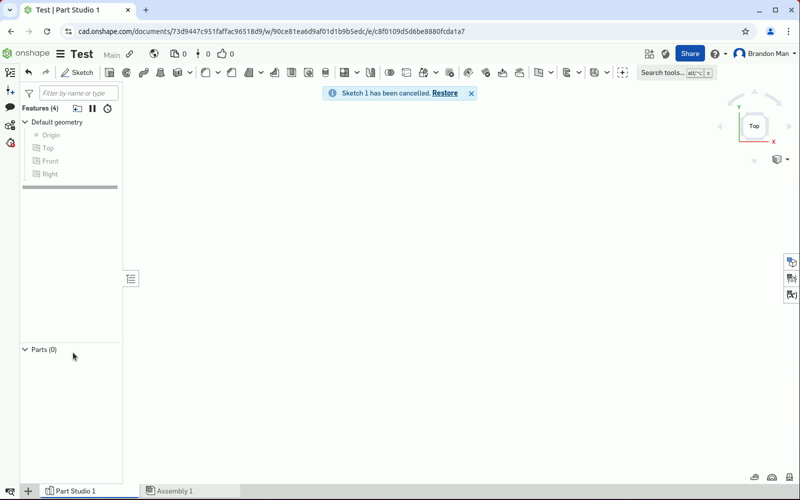
key(shift+p)
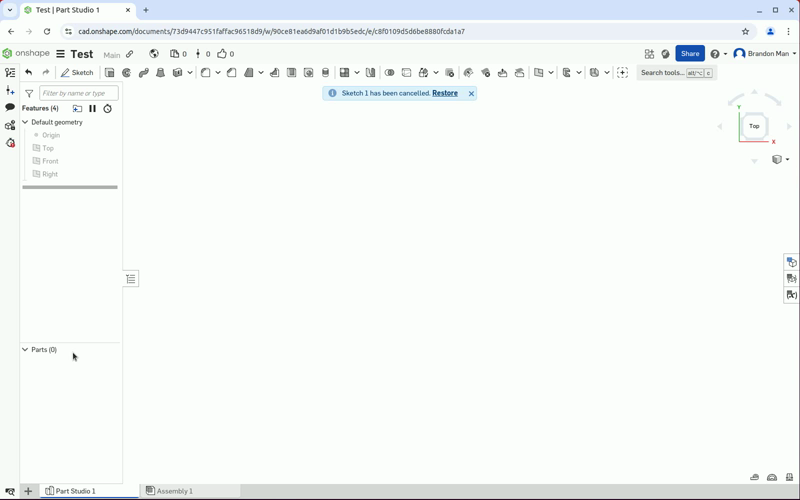
key(space)
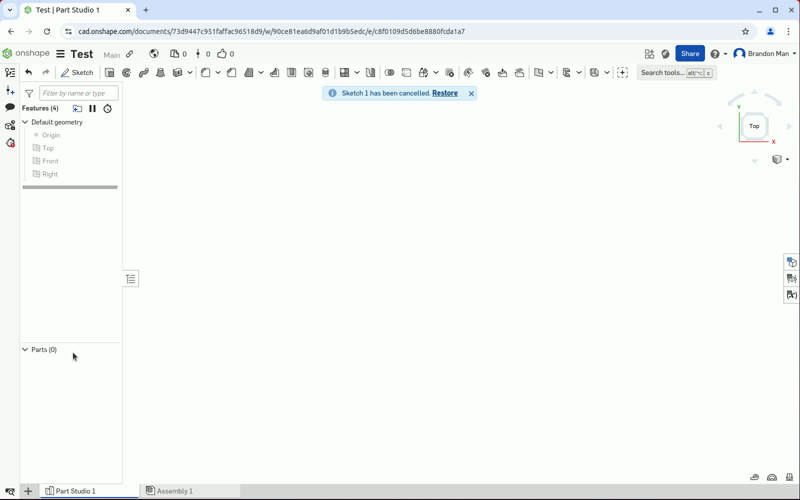
key_down(shift)
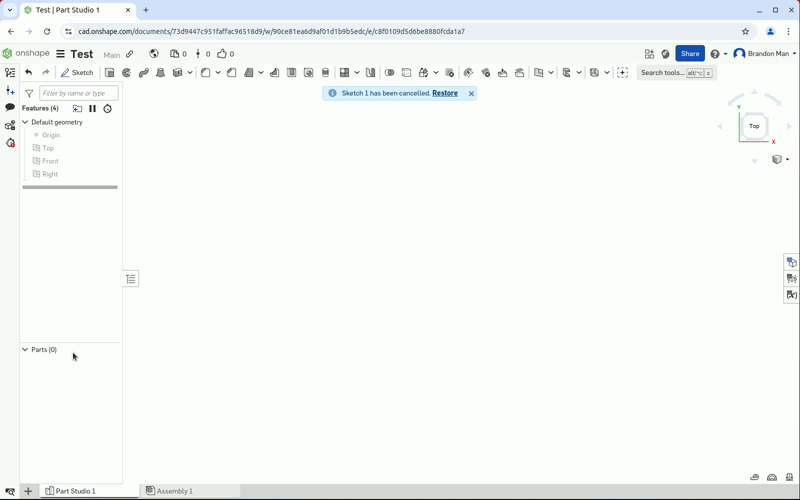
key(up)
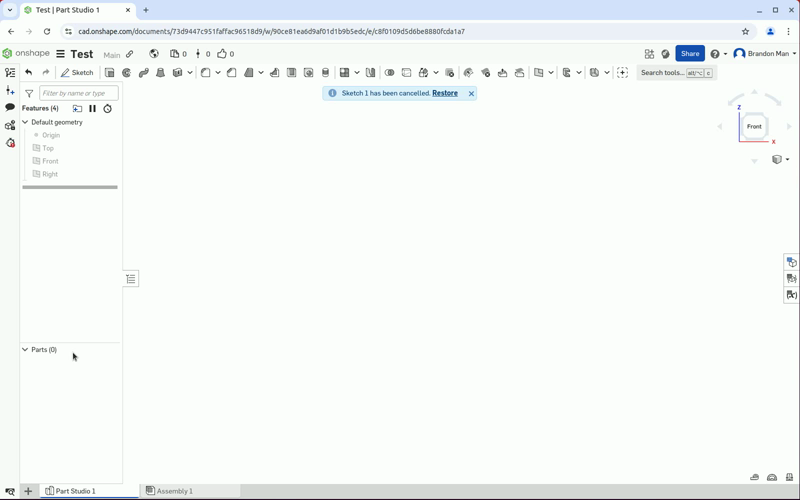
key_up(shift)
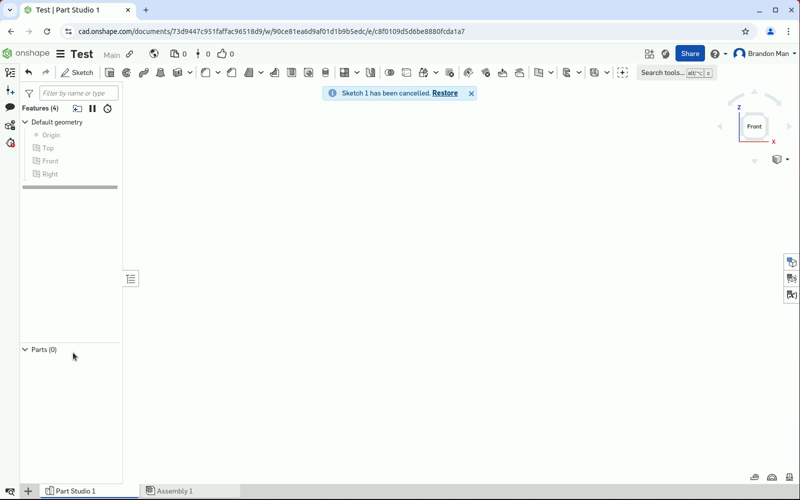
mouse_move(73, 352)
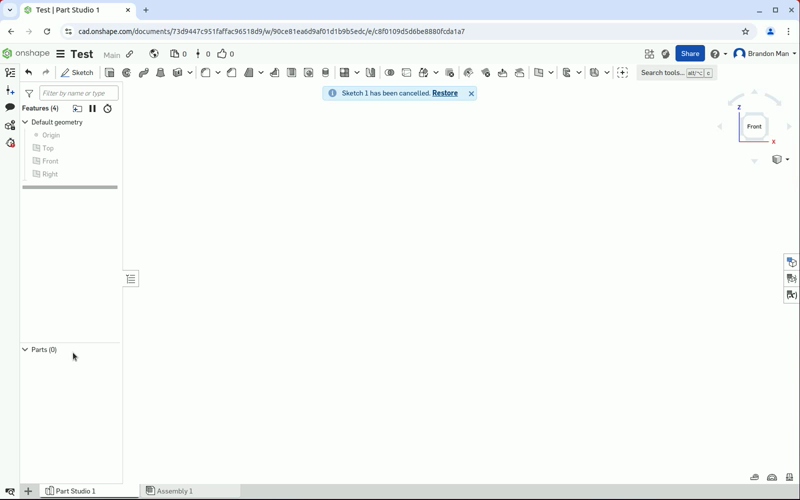
key(shift+y)
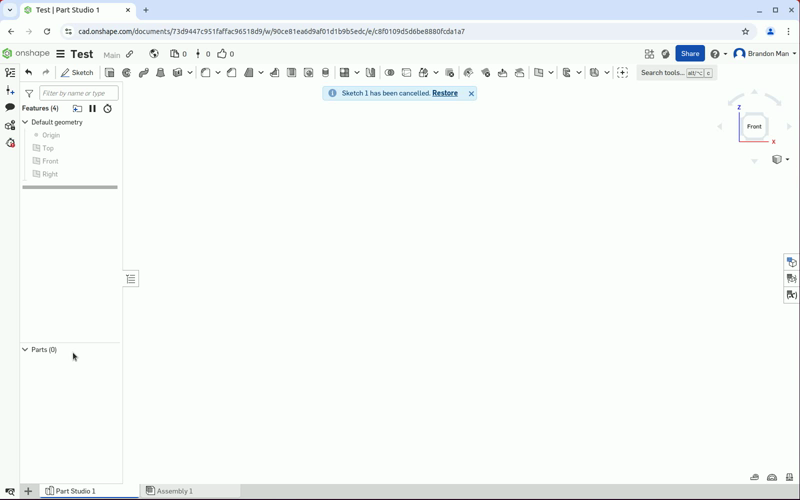
key(shift+s)
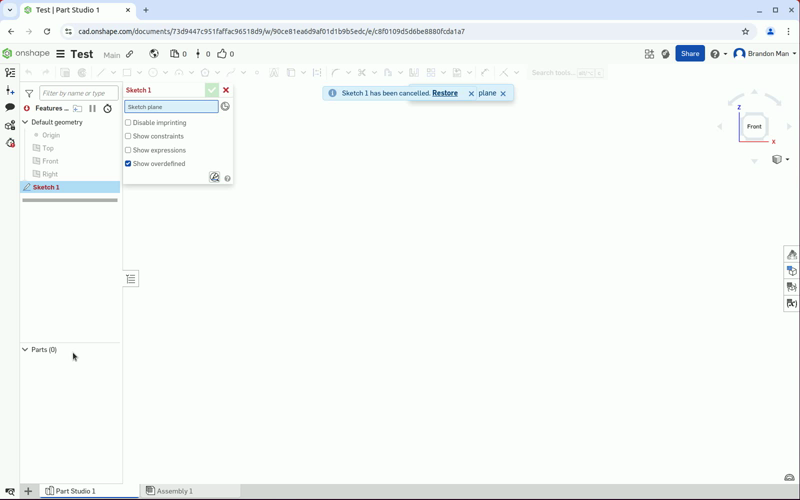
mouse_move(73, 163)
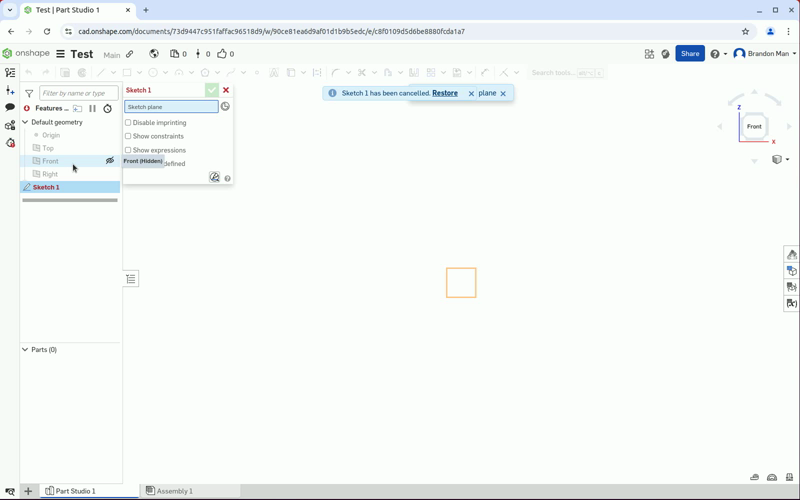
click(73, 163)
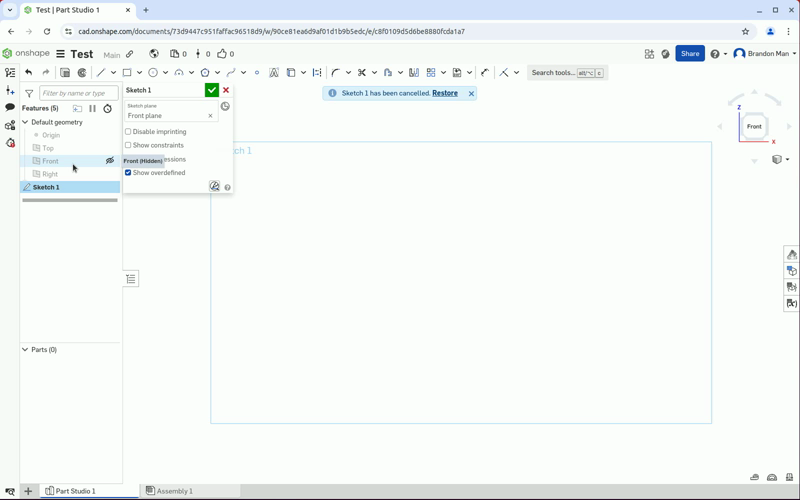
mouse_move(73, 352)
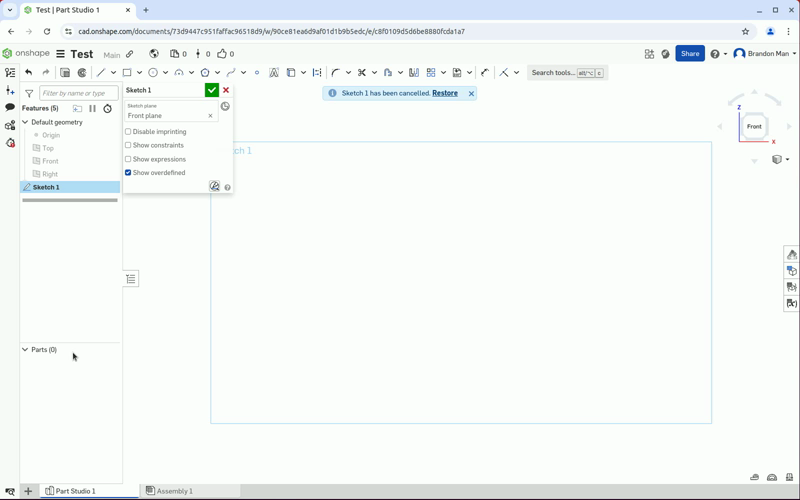
key(y)
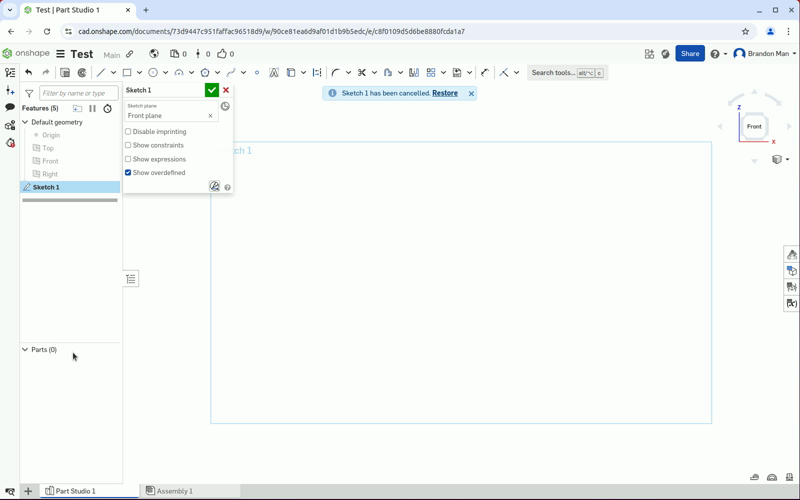
key(l)
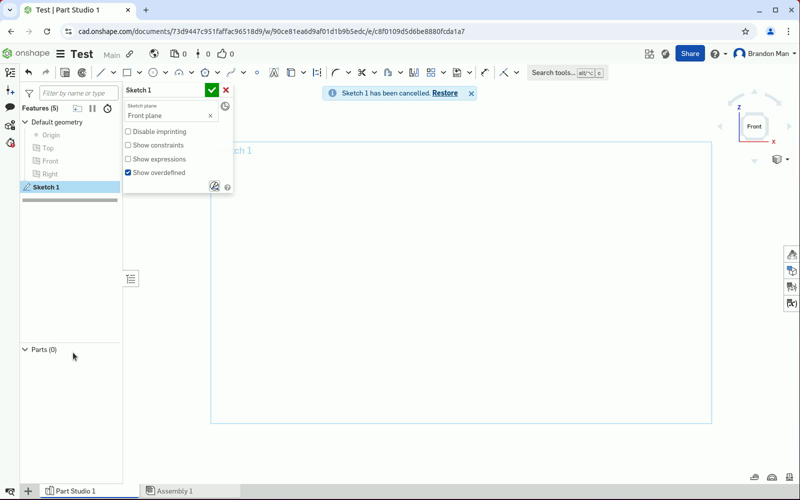
key_down(shift)
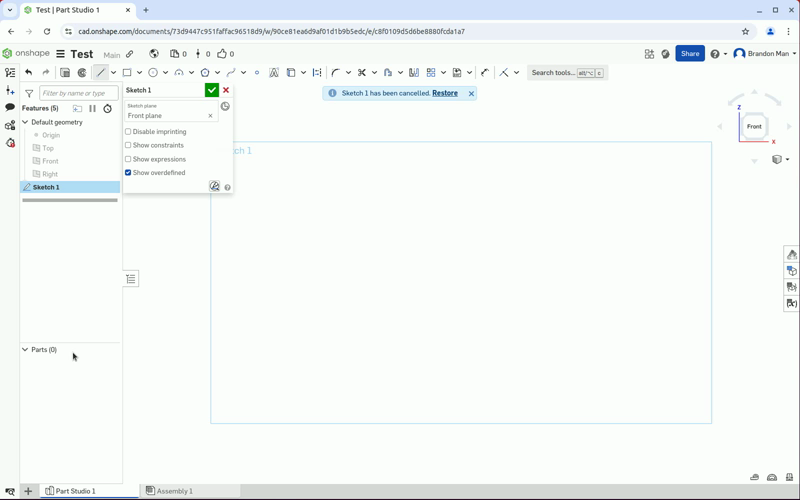
mouse_move(409, 257)
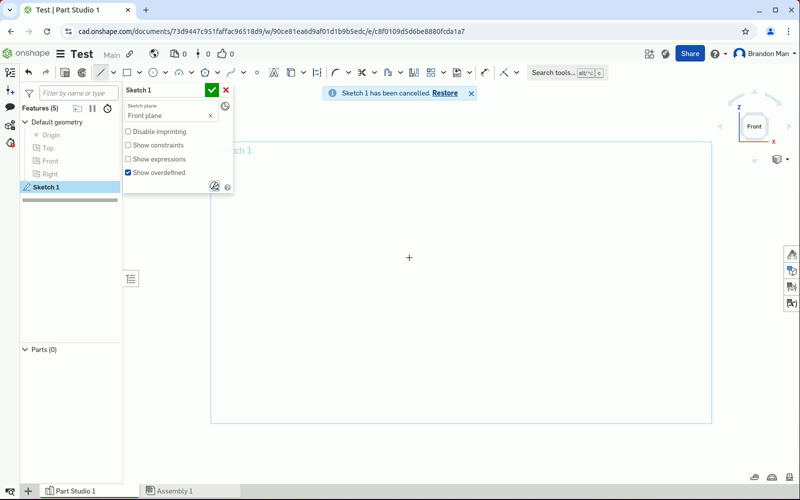
click(409, 257)
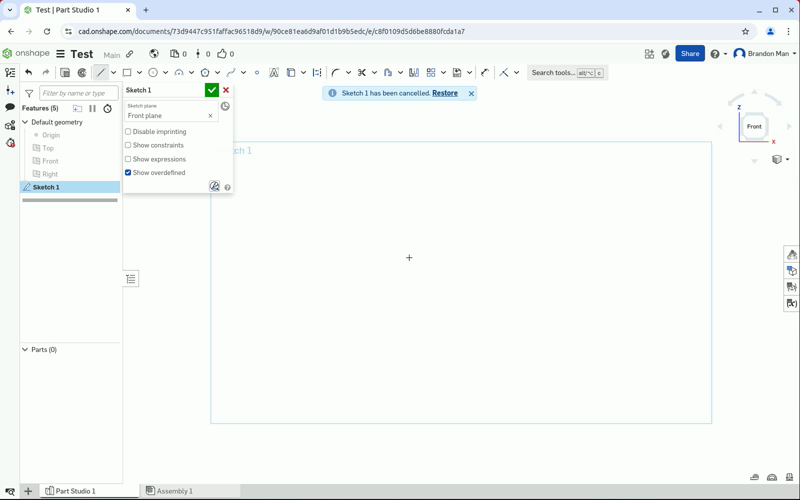
key_up(shift)
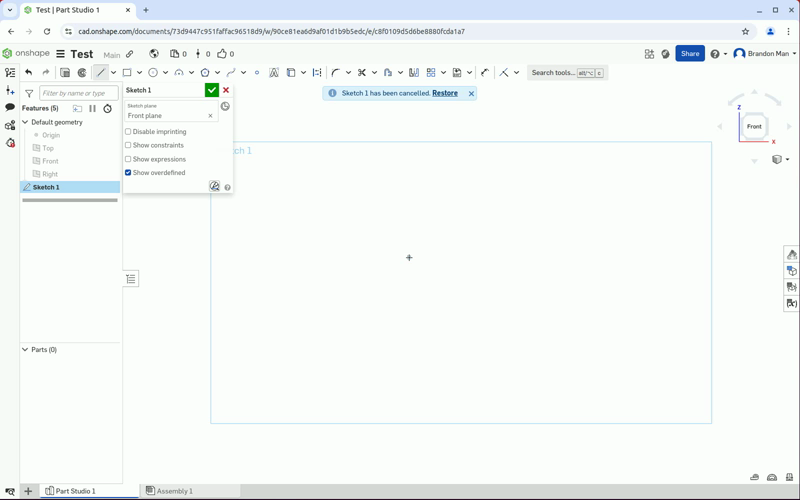
key_down(shift)
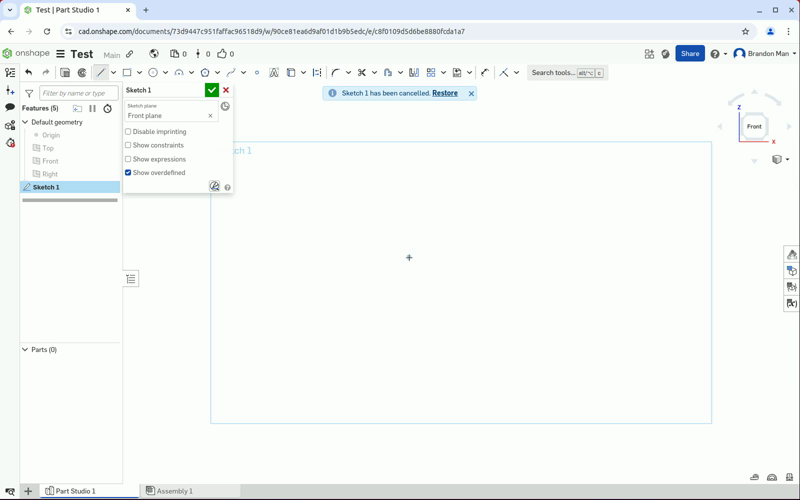
mouse_move(439, 257)
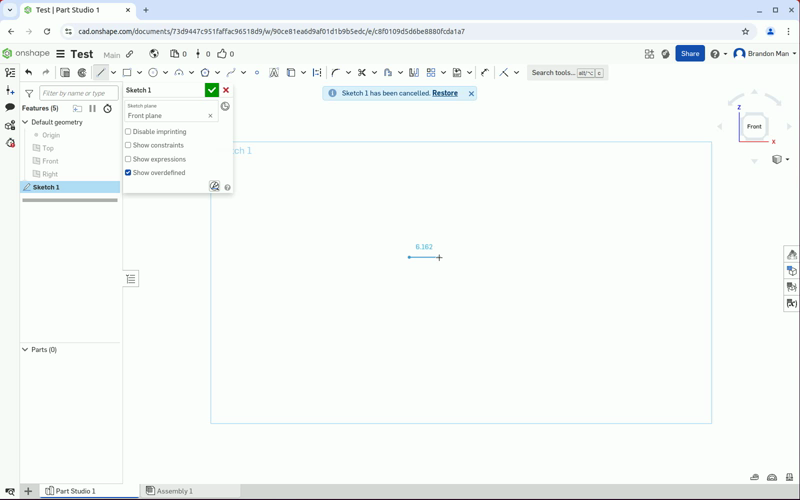
mouse_move(422, 257)
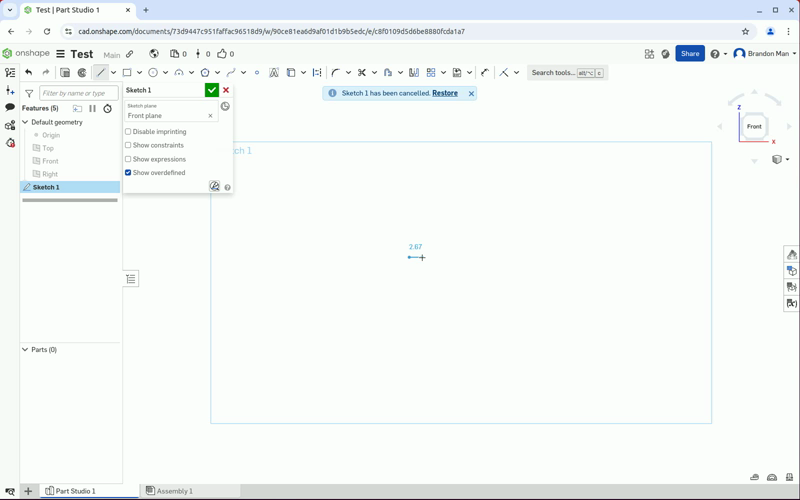
click(422, 257)
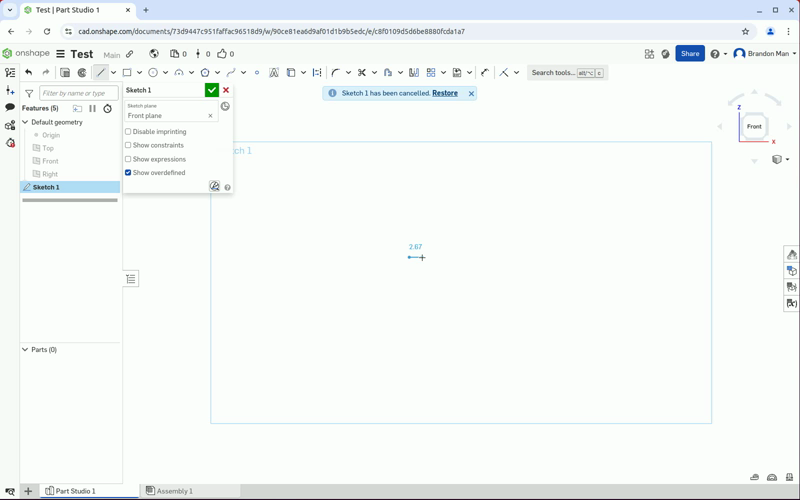
key_up(shift)
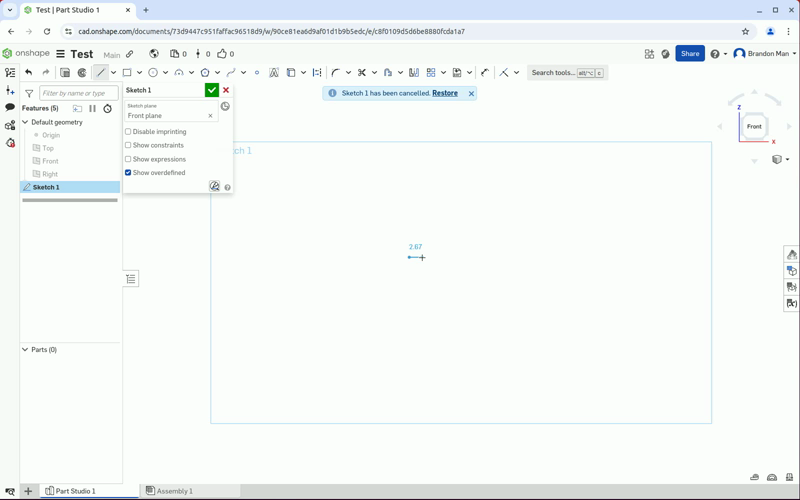
key_down(shift)
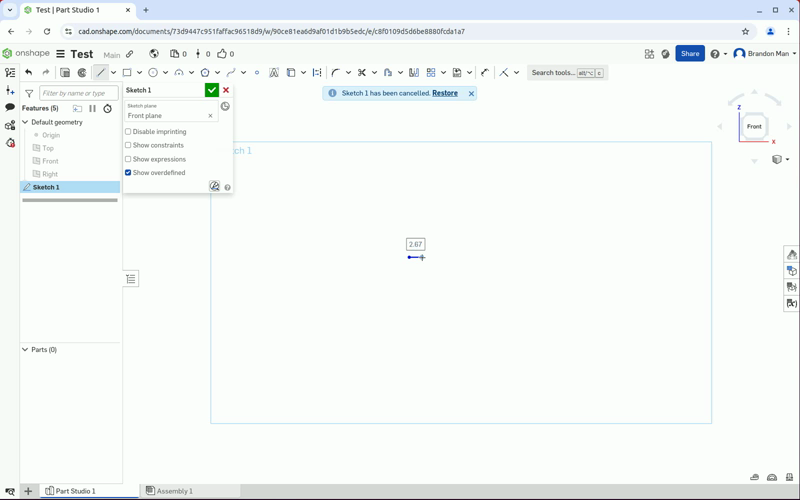
mouse_move(452, 257)
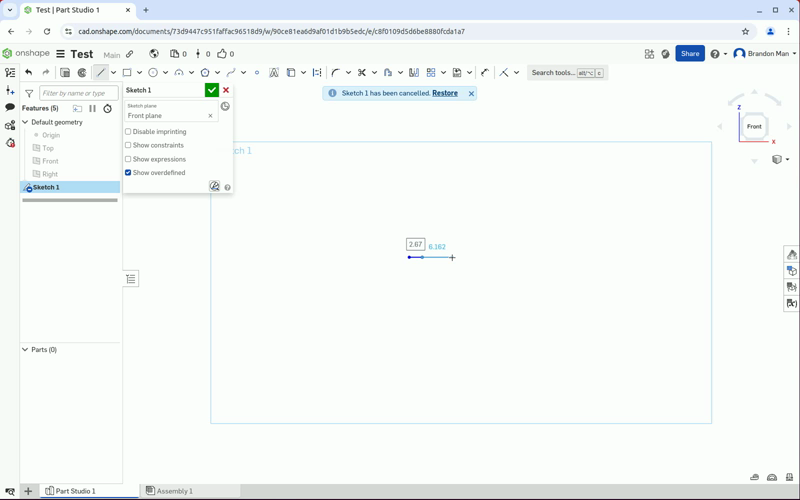
mouse_move(422, 244)
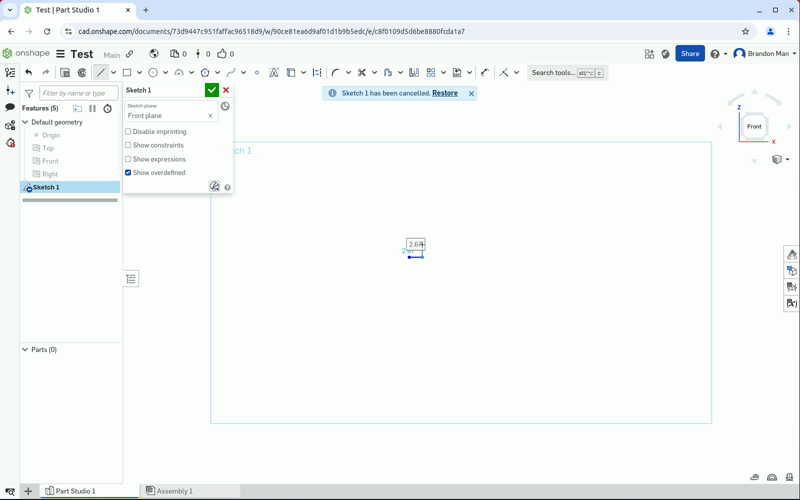
click(422, 244)
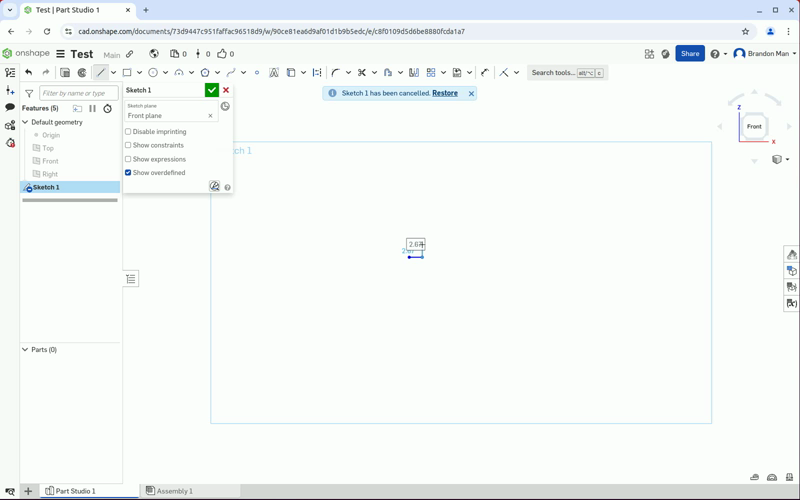
key_up(shift)
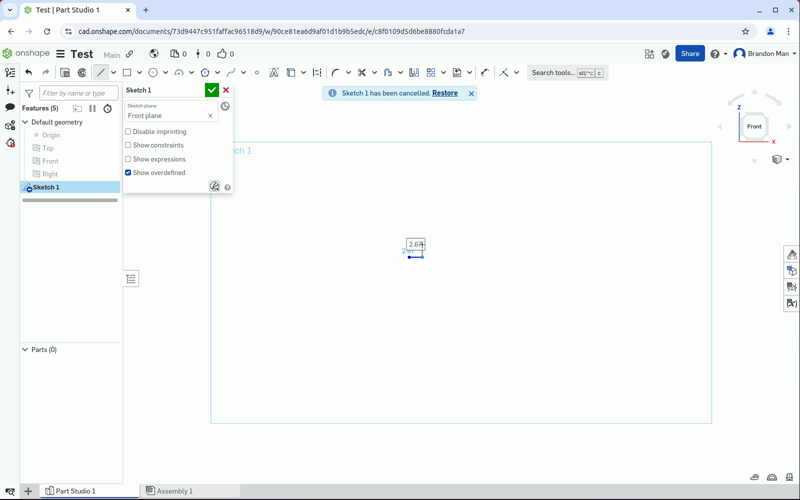
key_down(shift)
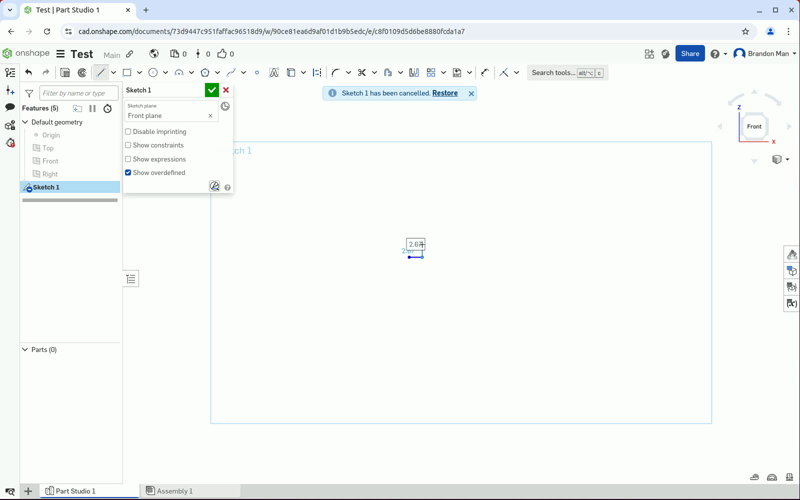
mouse_move(452, 244)
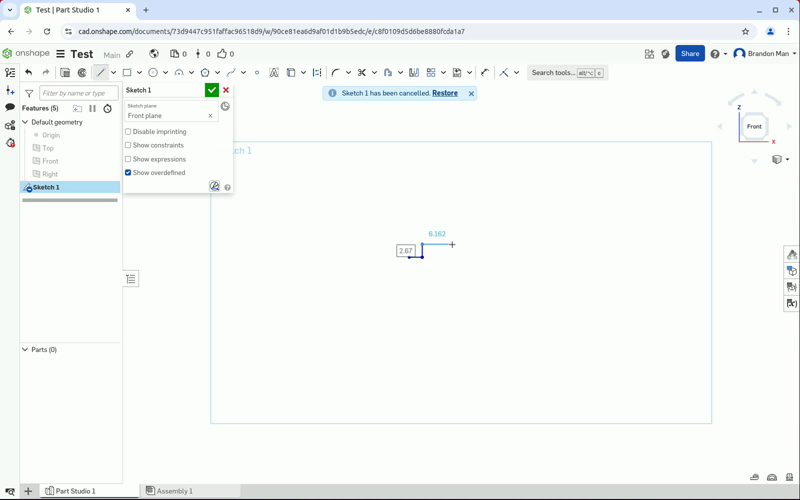
mouse_move(409, 244)
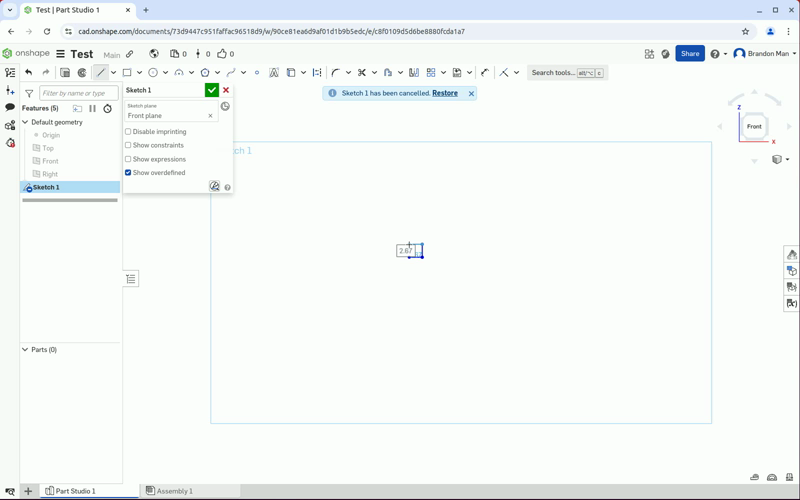
click(409, 244)
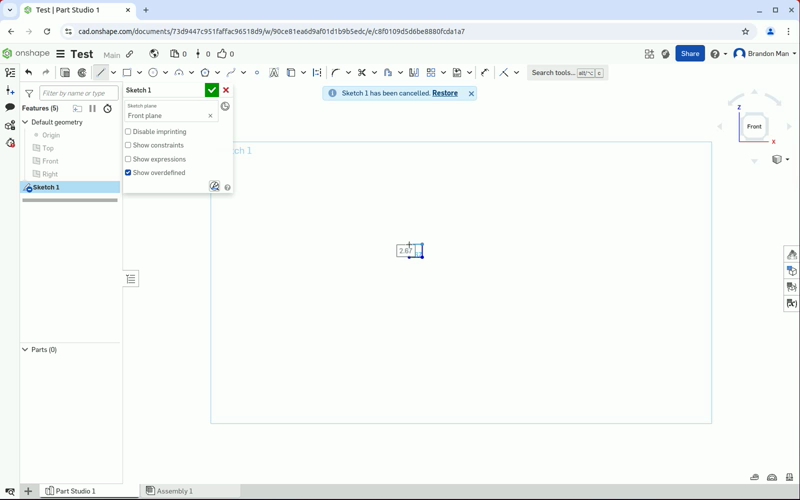
key_up(shift)
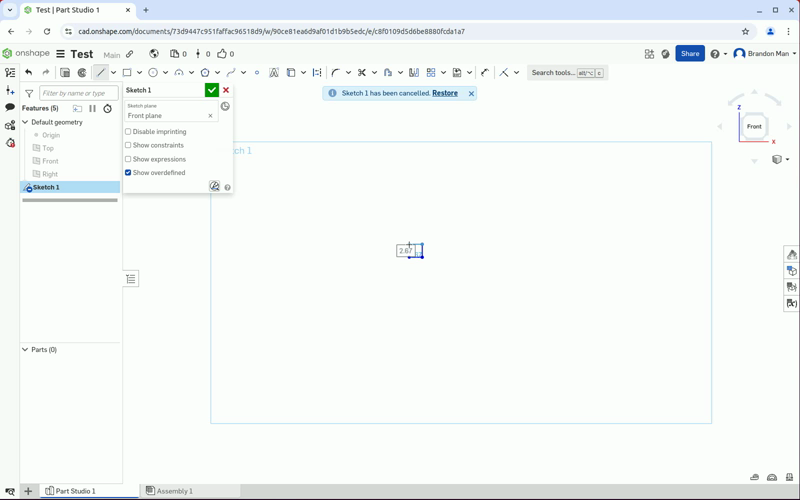
mouse_move(439, 244)
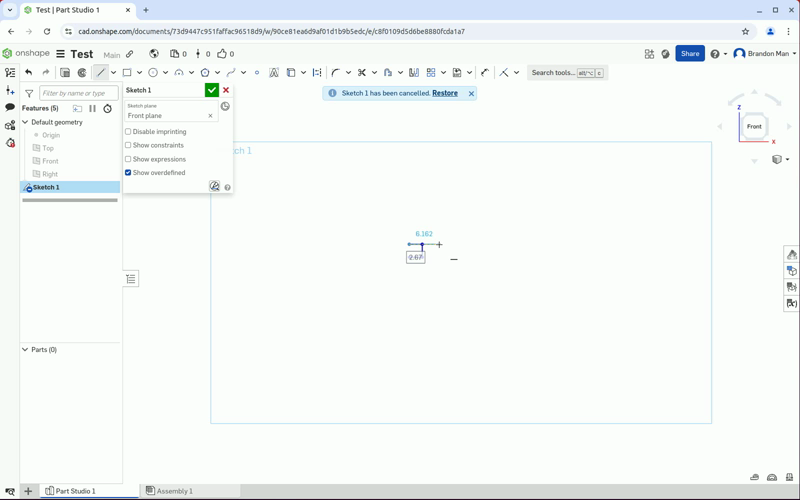
key_down(shift)
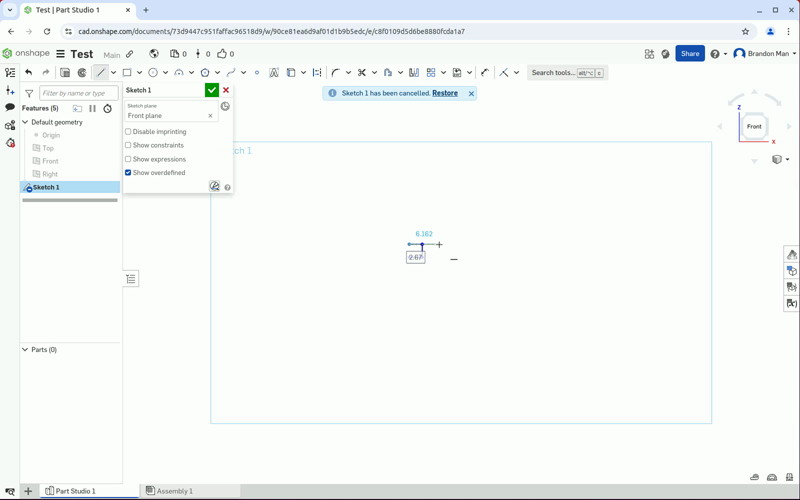
mouse_move(409, 257)
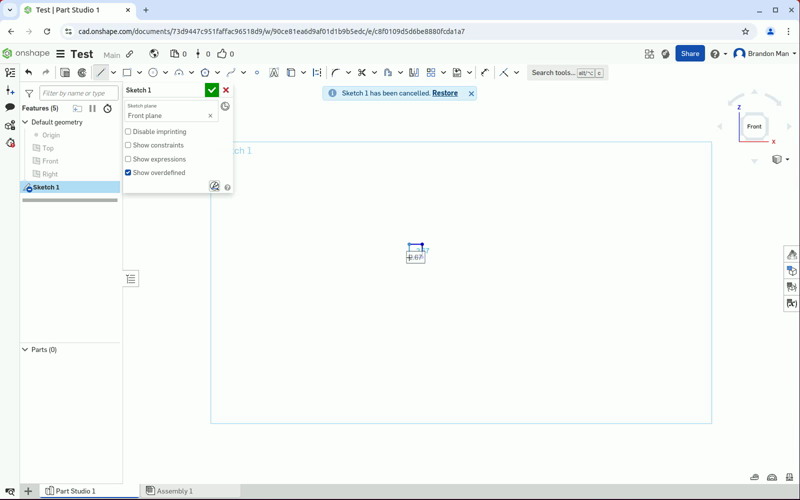
key_up(shift)
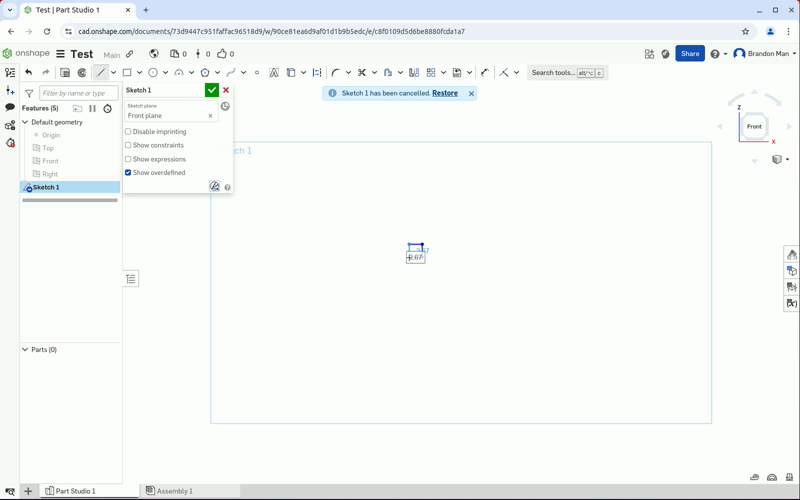
click(409, 257)
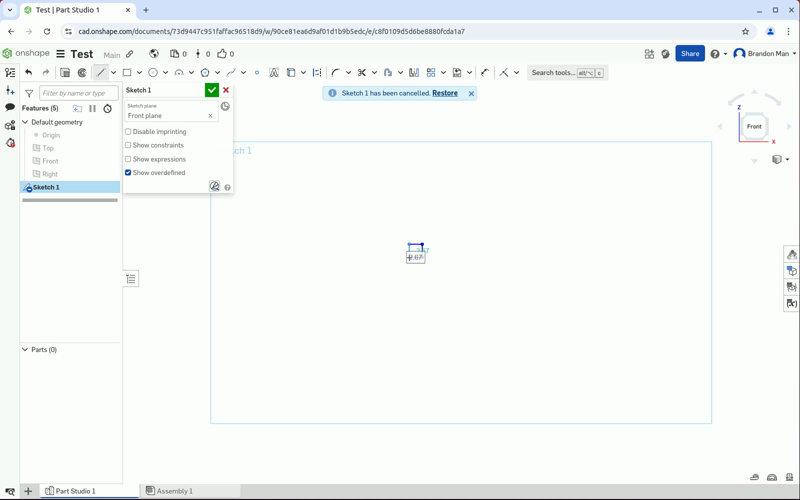
key(esc)
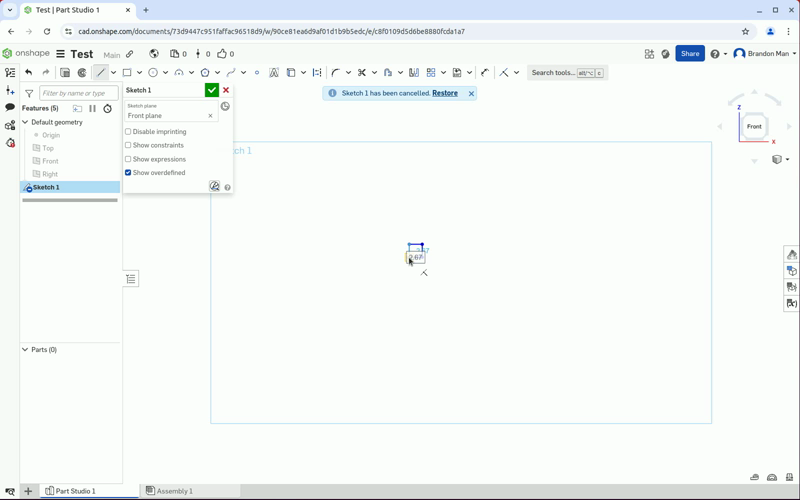
mouse_move(412, 255)
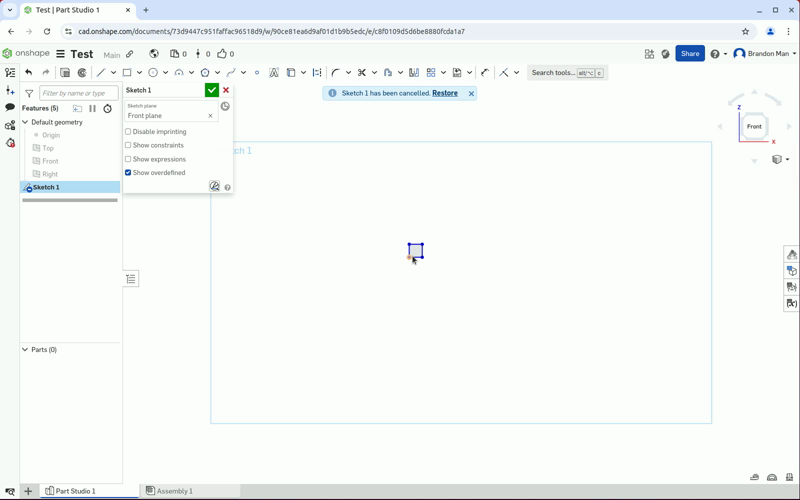
scroll(6)
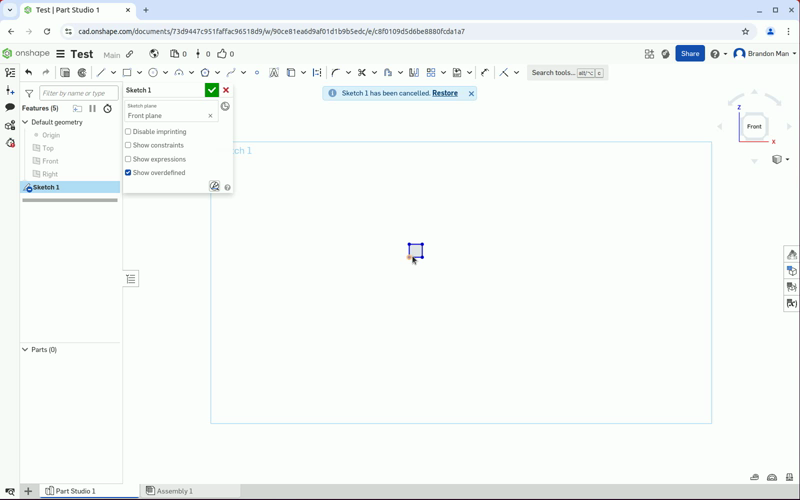
scroll(6)
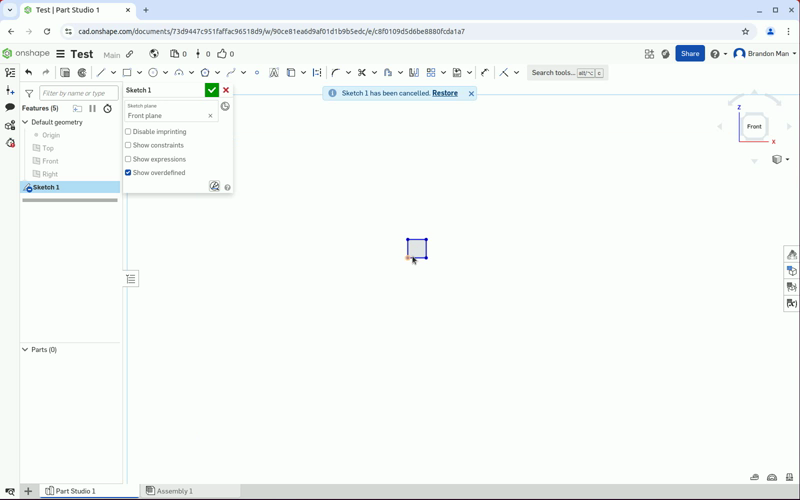
scroll(6)
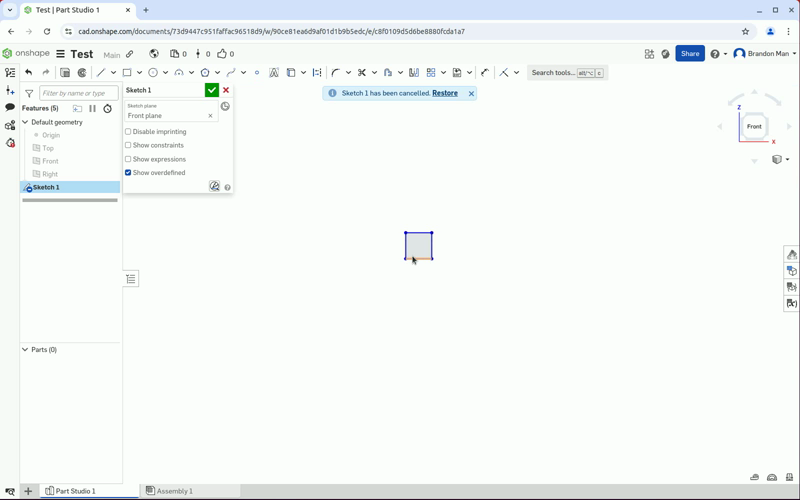
scroll(6)
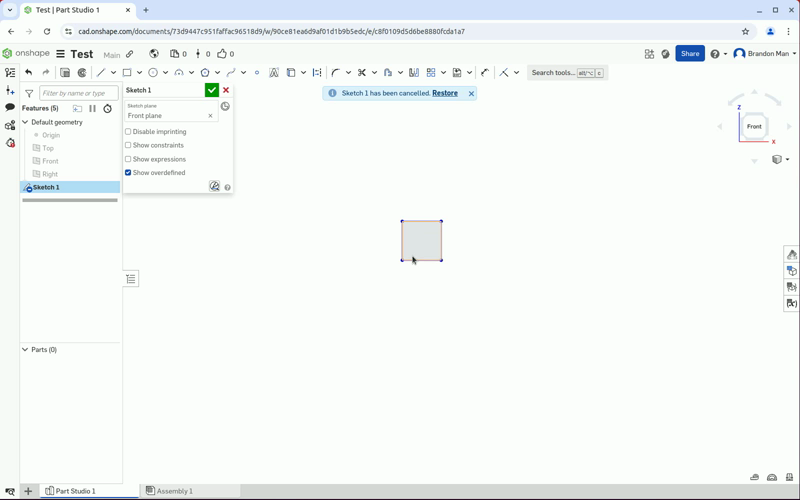
scroll(6)
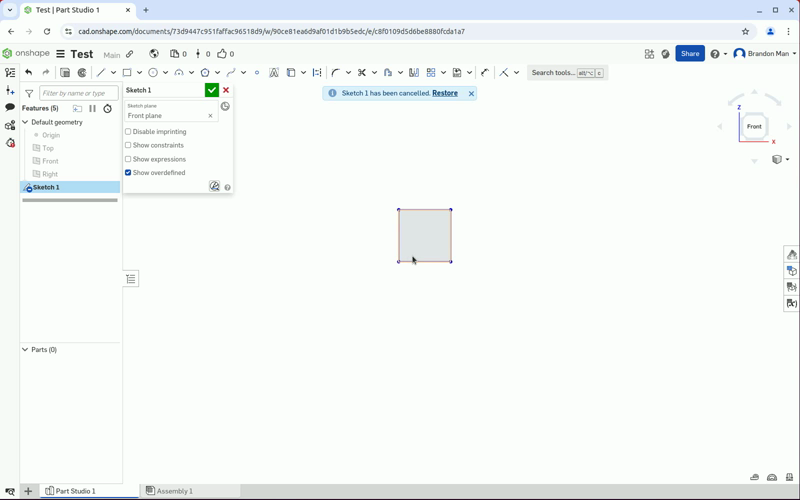
scroll(6)
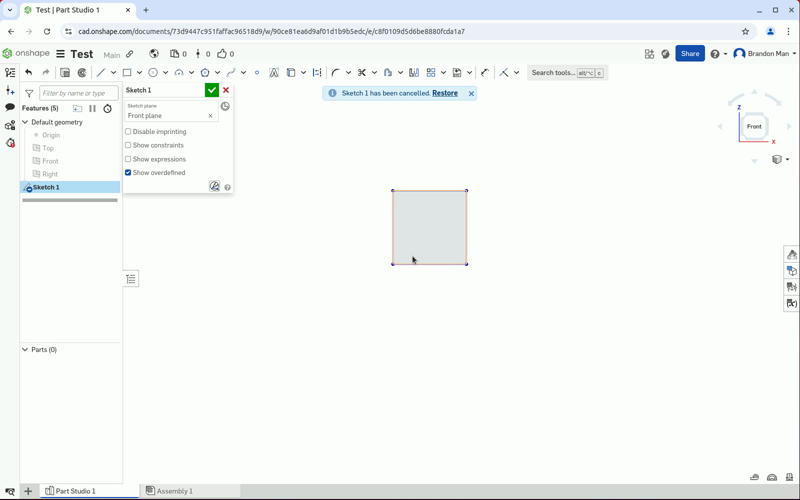
scroll(6)
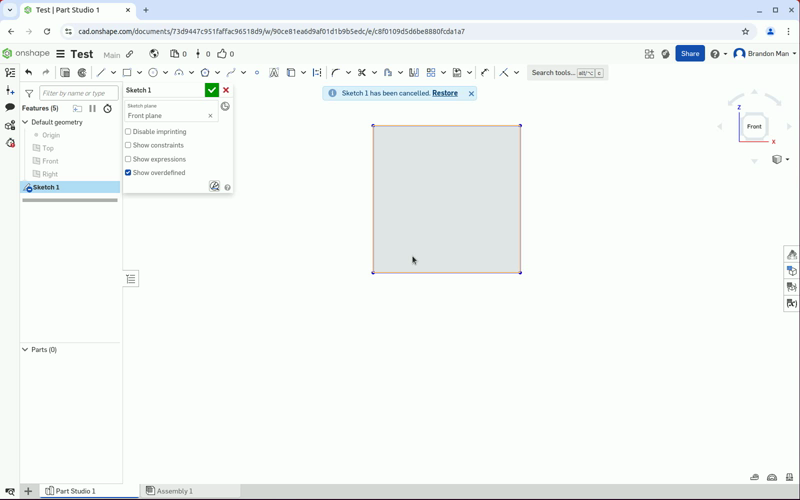
click(412, 255)
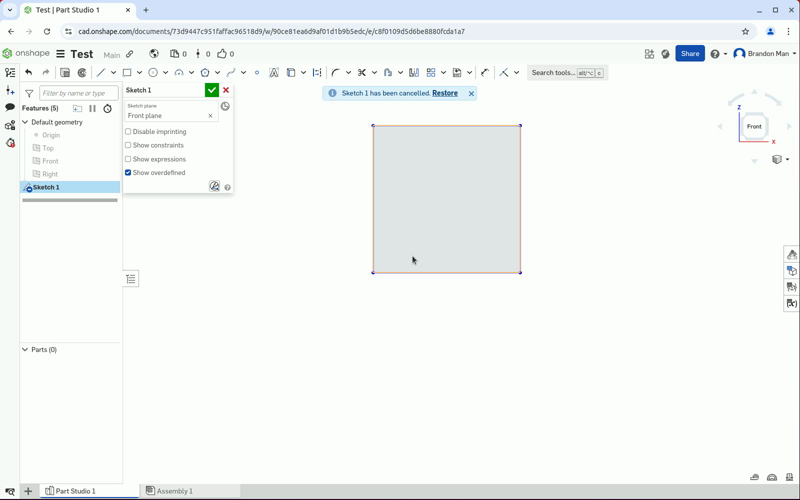
scroll(-6)
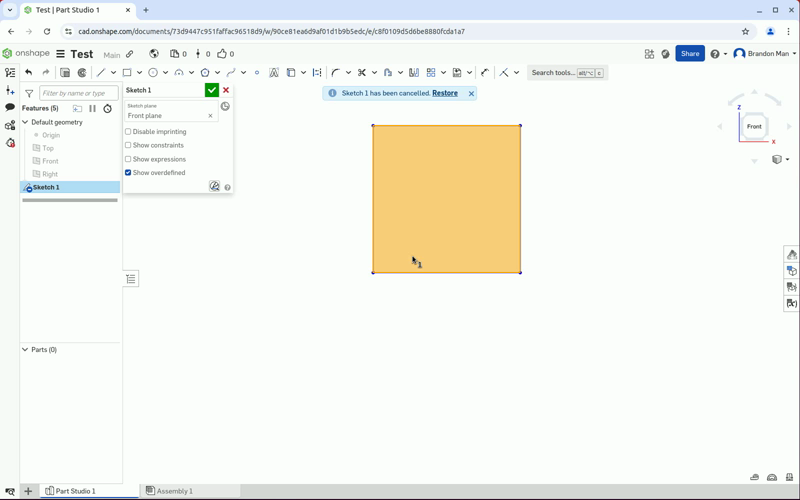
scroll(-6)
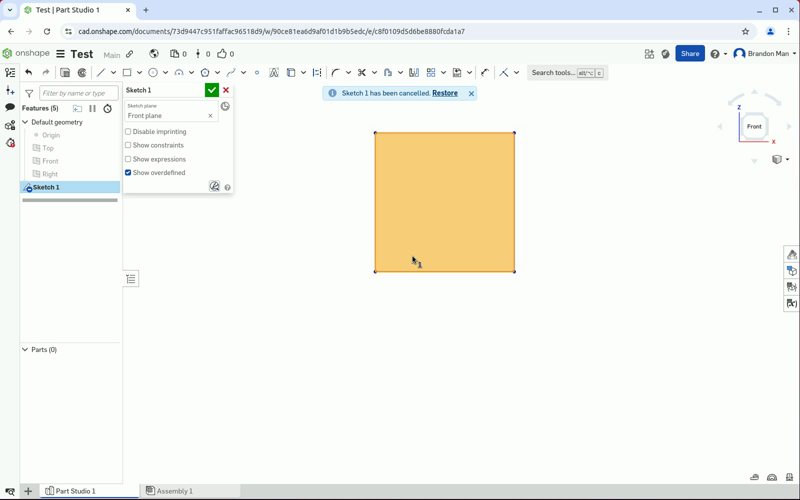
scroll(-6)
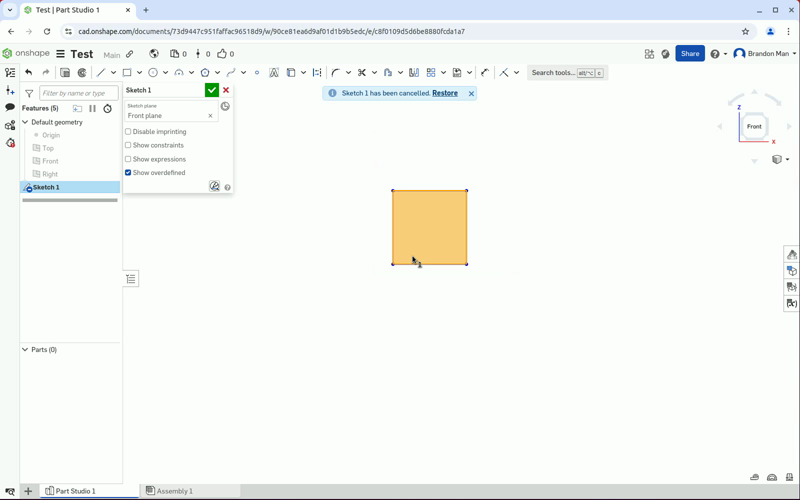
scroll(-6)
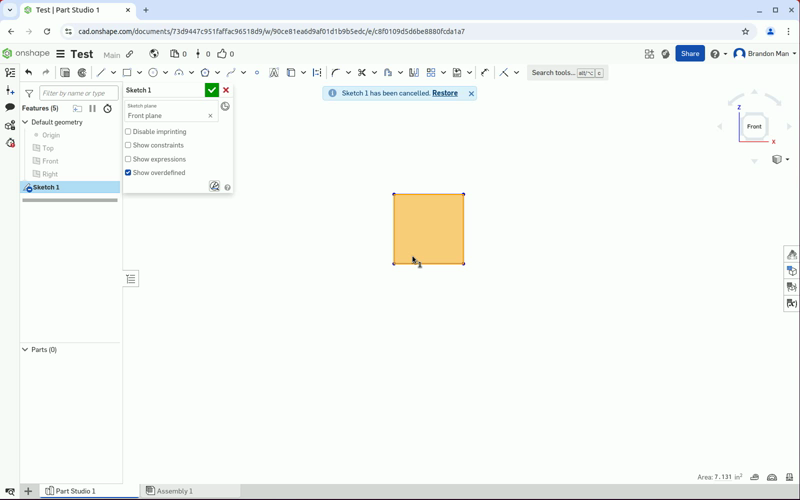
scroll(-6)
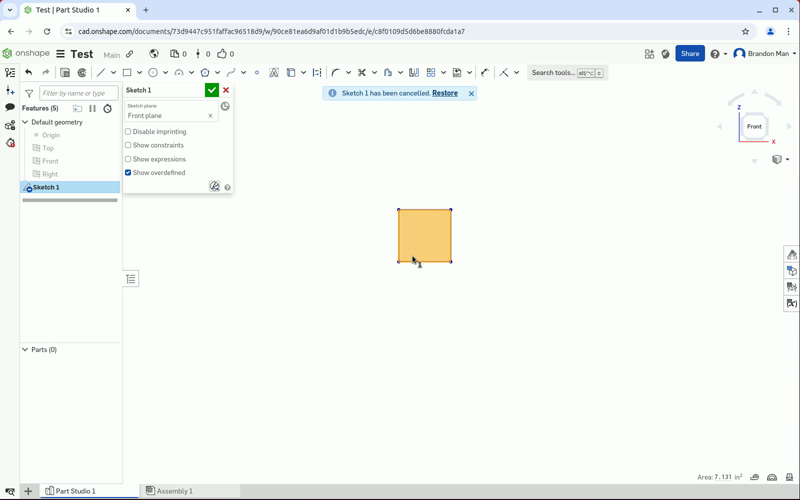
scroll(-6)
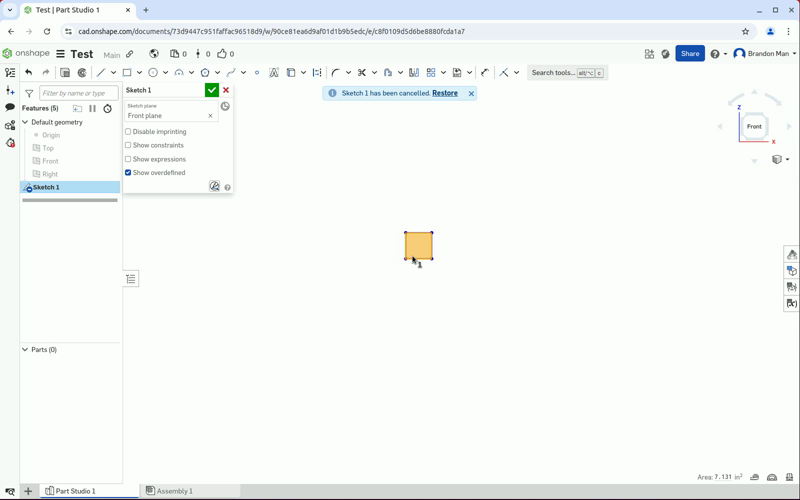
scroll(-6)
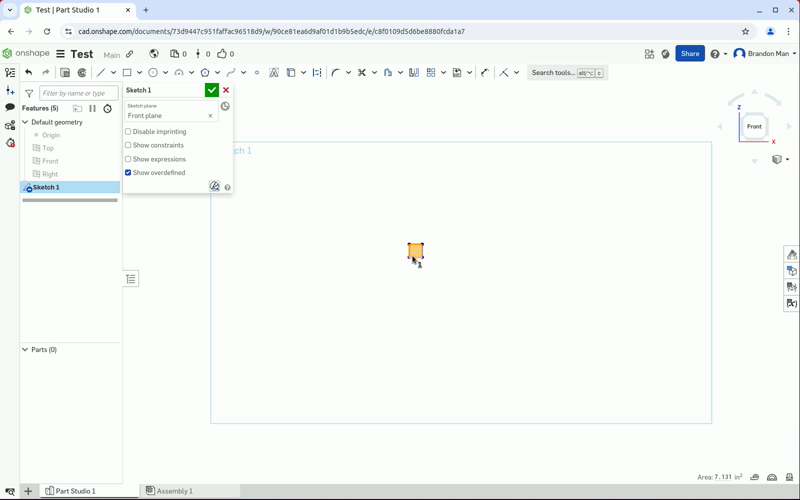
mouse_move(73, 352)
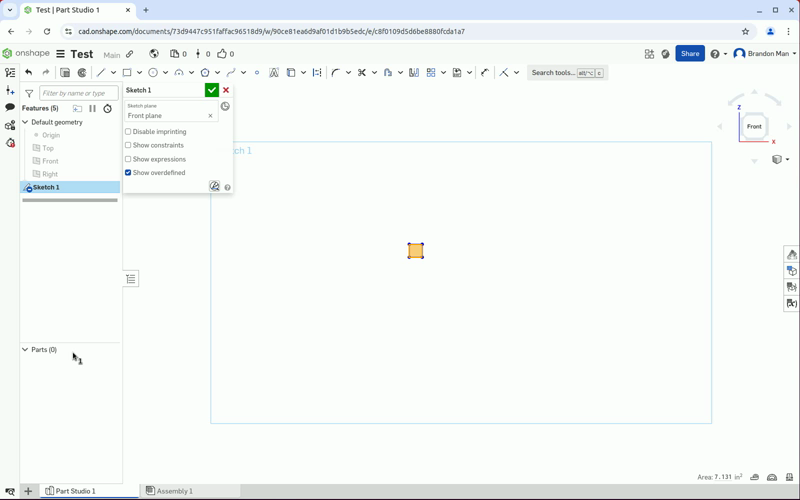
key(shift+y)
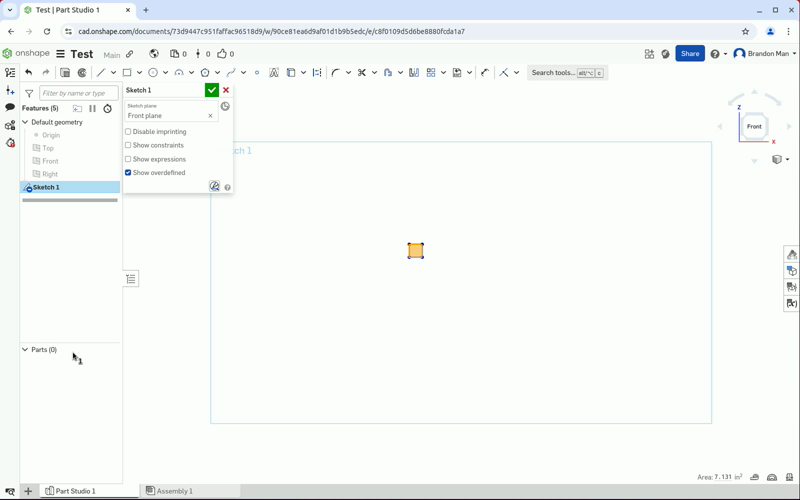
key(shift+e)
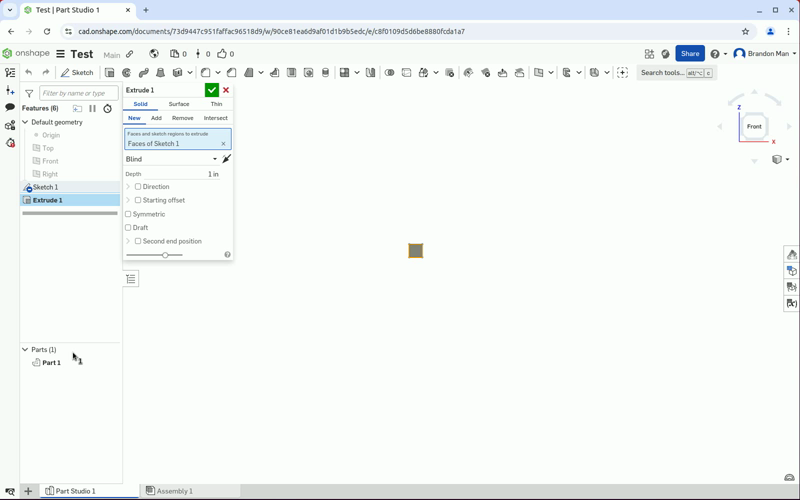
mouse_move(143, 106)
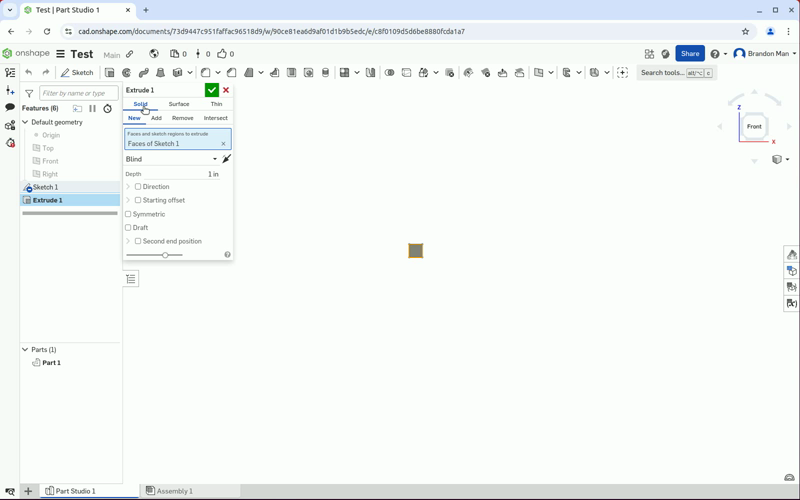
click(143, 106)
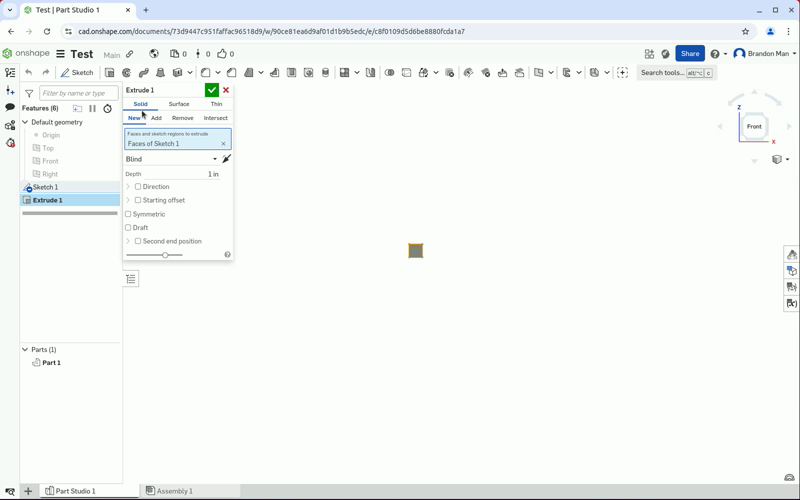
mouse_move(137, 120)
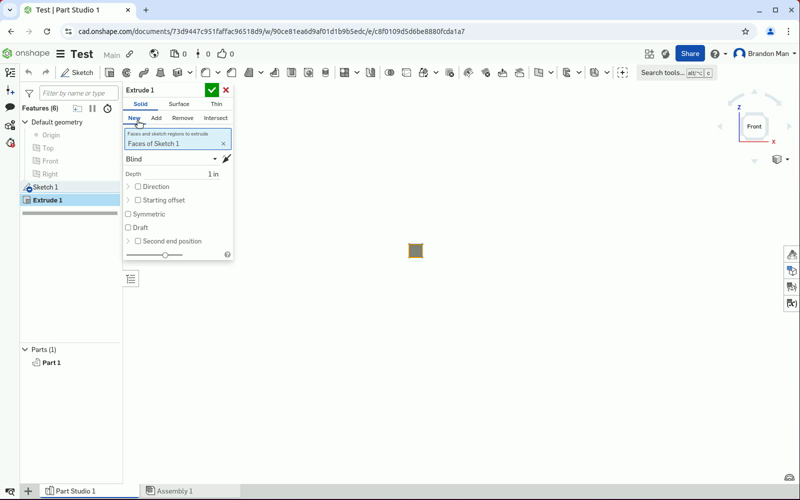
click(137, 120)
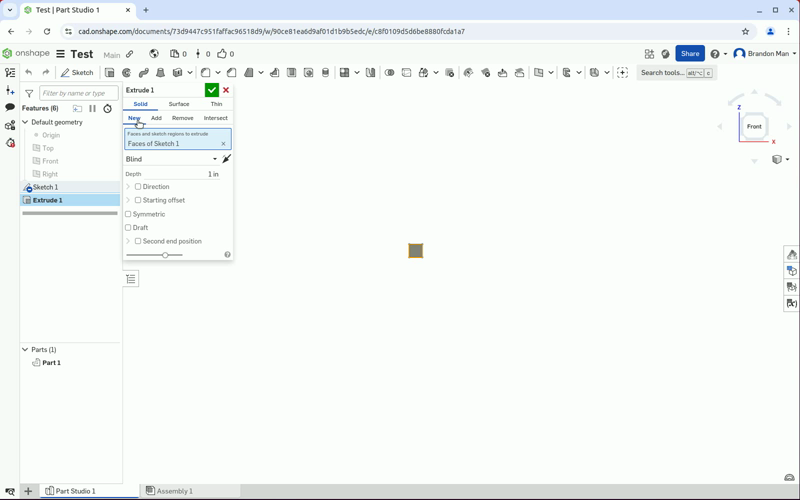
key(tab, 4)
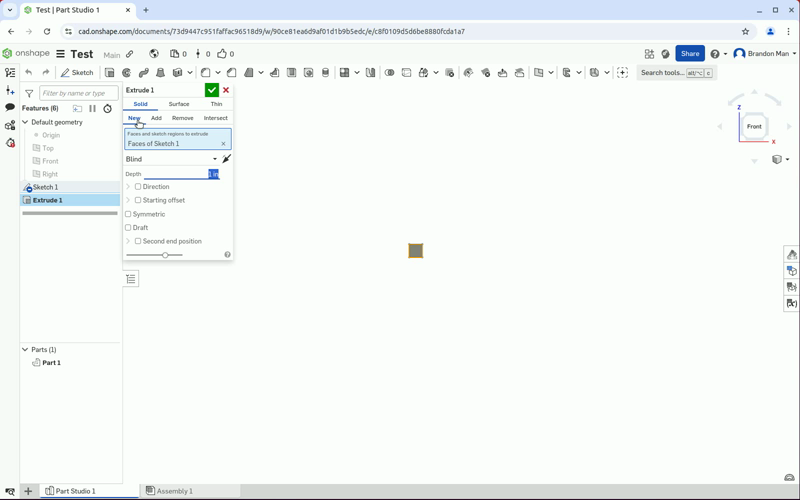
text(23.108)
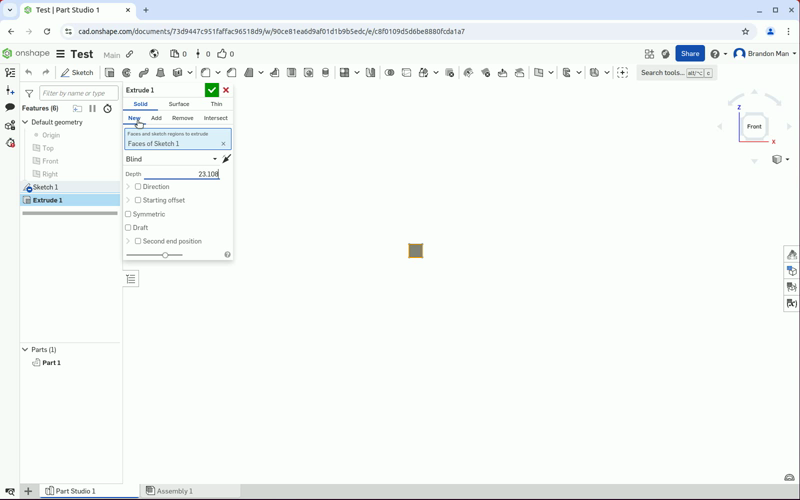
key(enter)
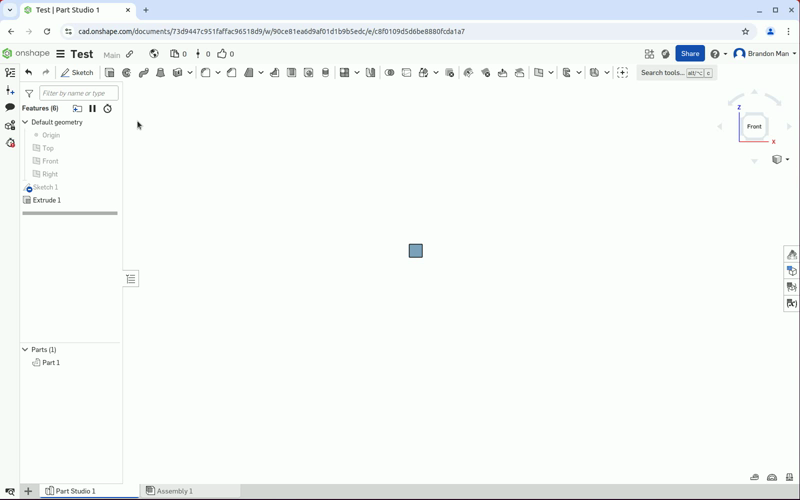
key(shift+h)
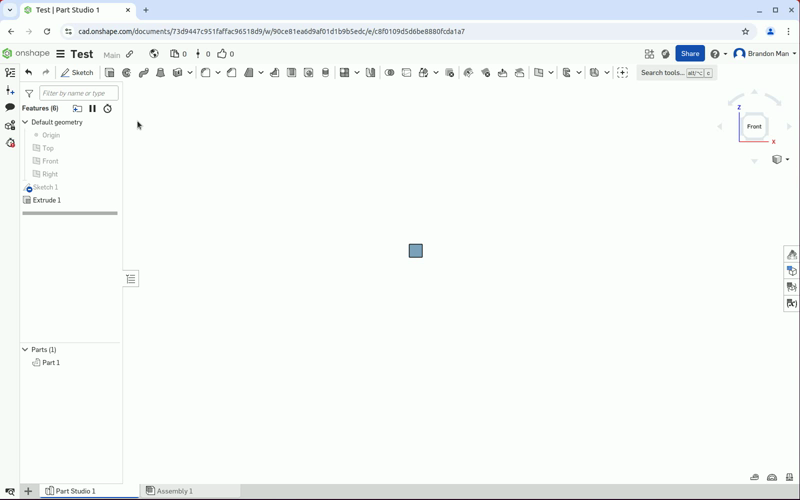
key(shift+h)
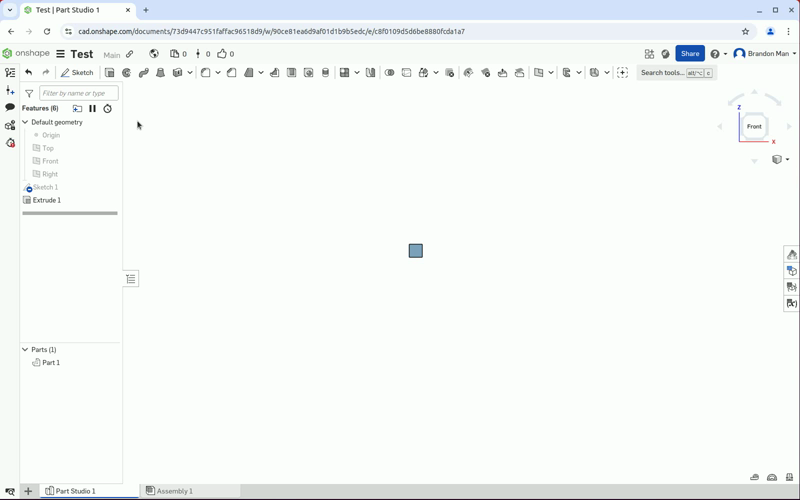
mouse_move(73, 189)
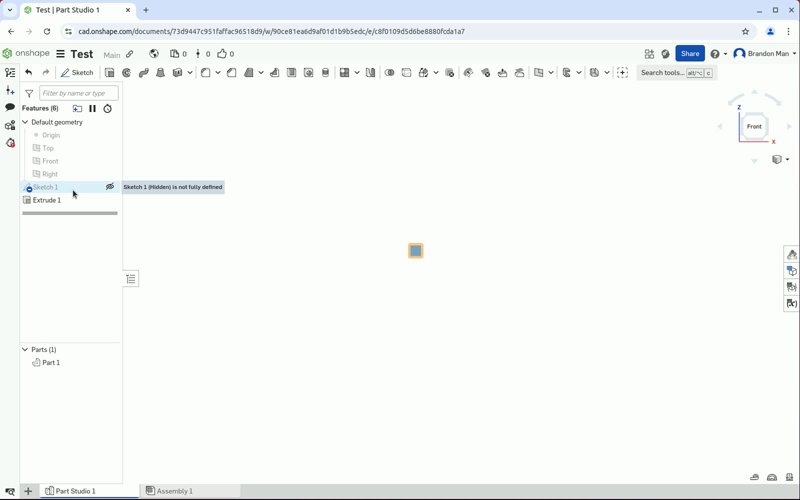
click(73, 189)
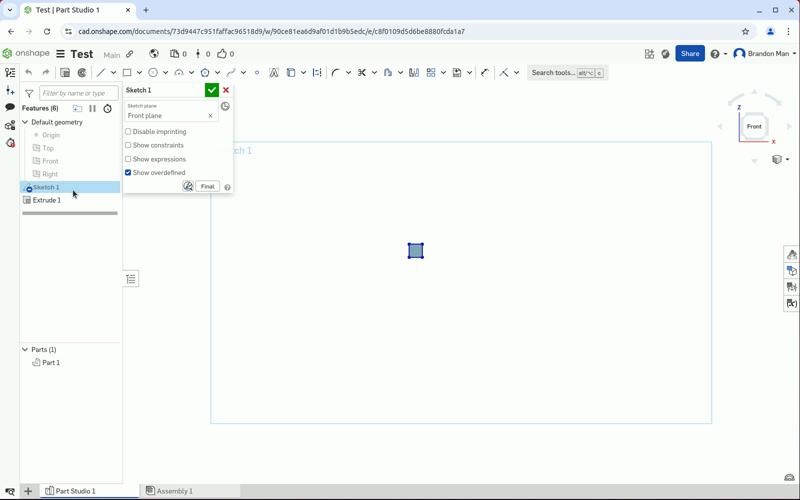
mouse_move(229, 92)
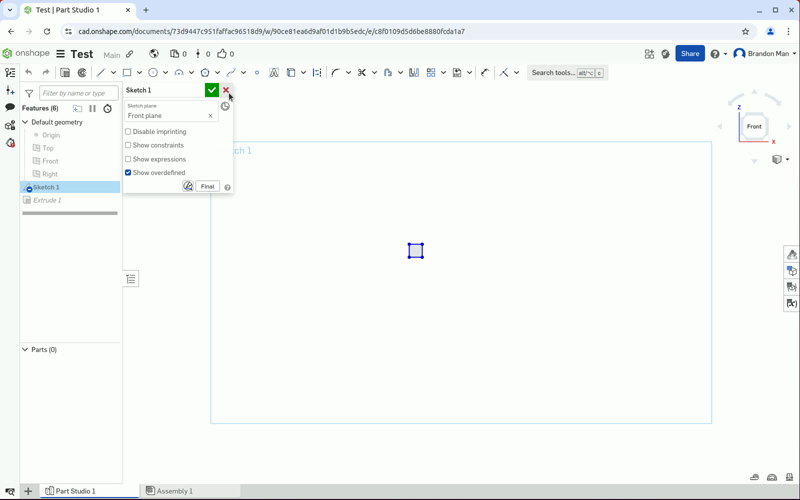
click(229, 92)
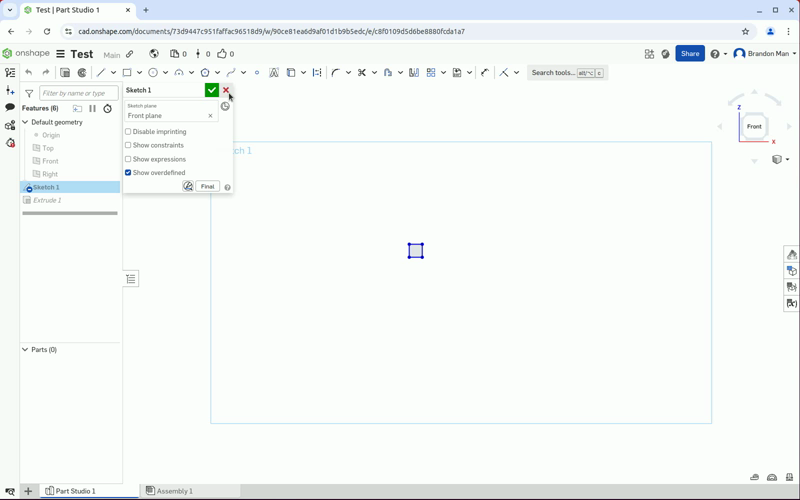
key(shift+s)
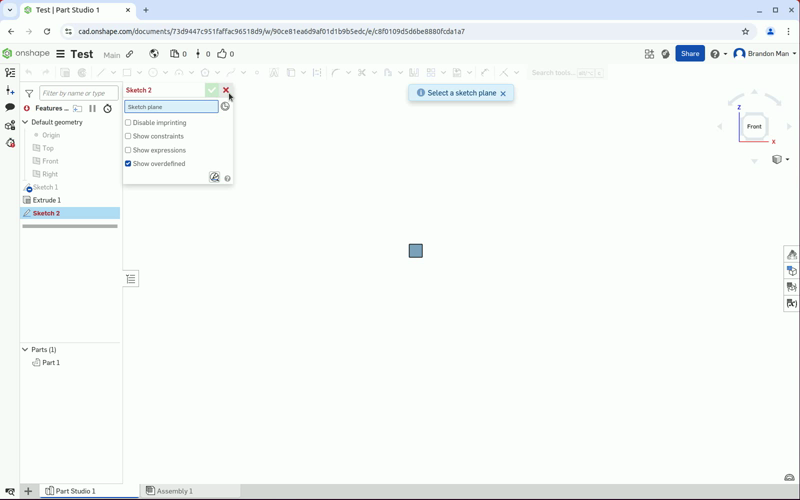
mouse_move(73, 163)
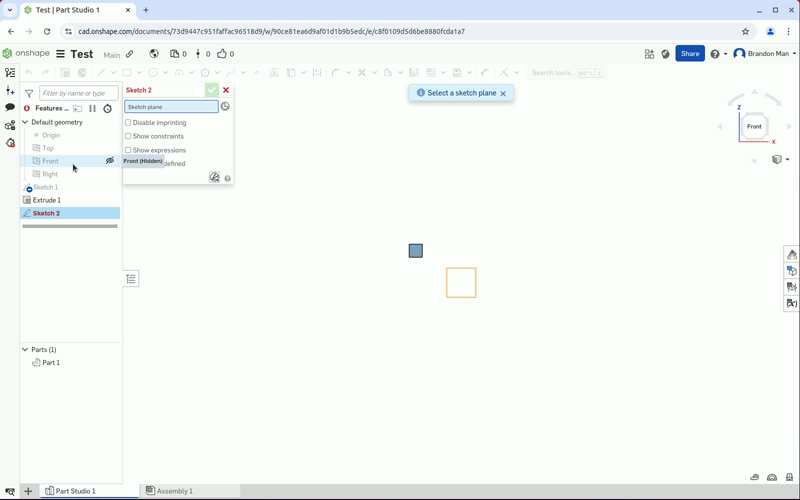
click(73, 163)
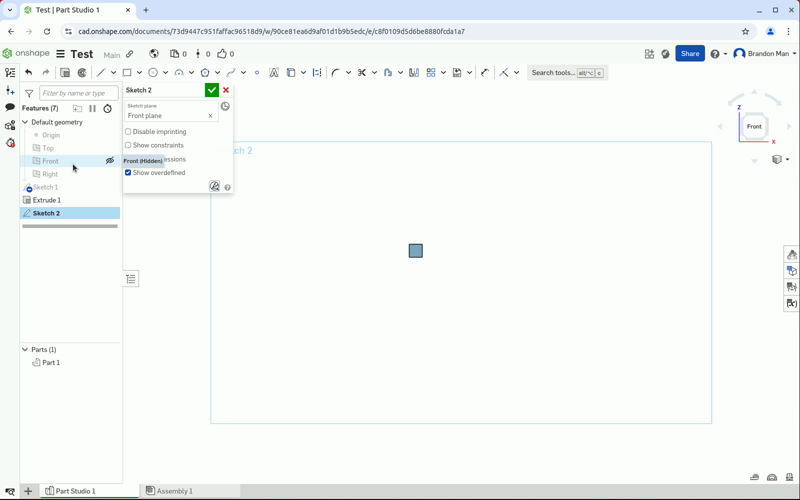
mouse_move(73, 352)
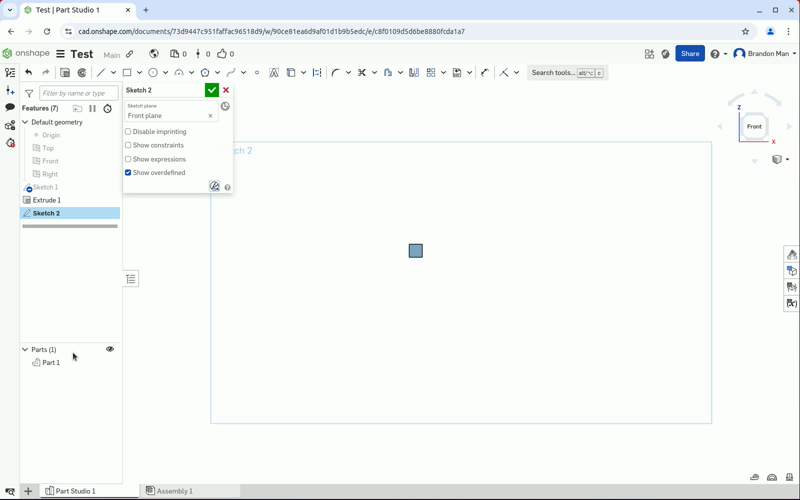
key(y)
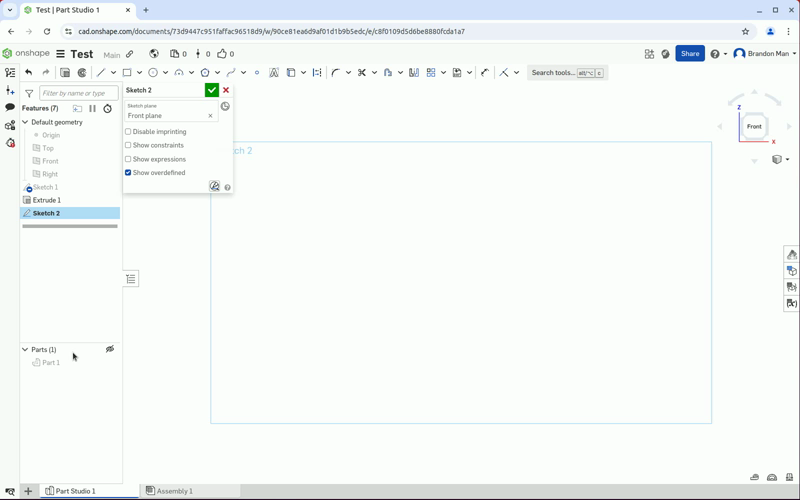
key(l)
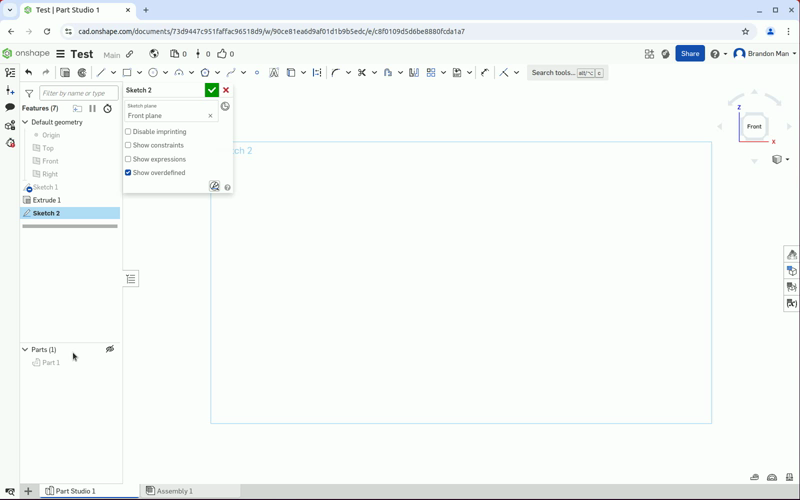
key_down(shift)
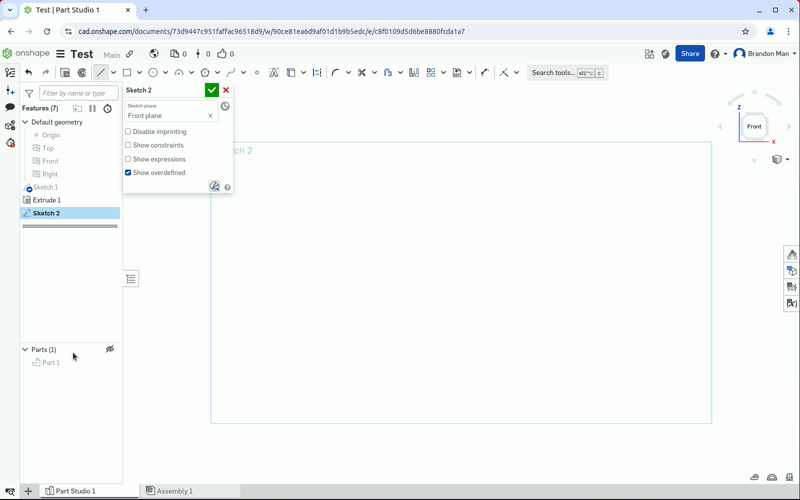
mouse_move(481, 261)
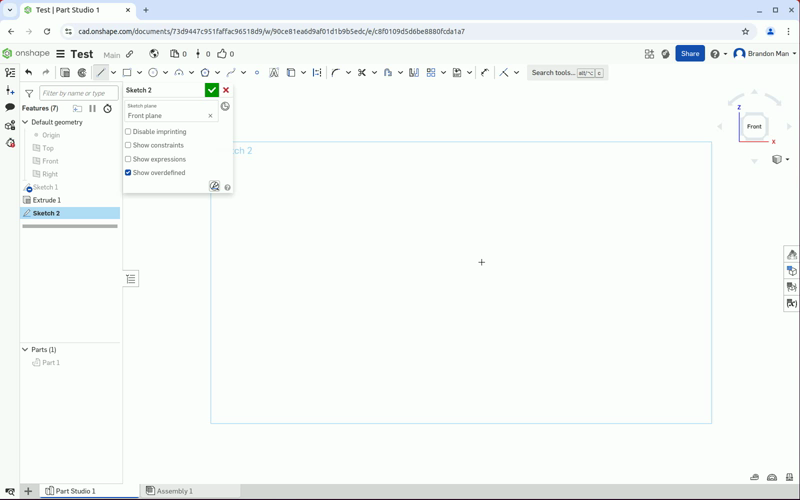
click(481, 261)
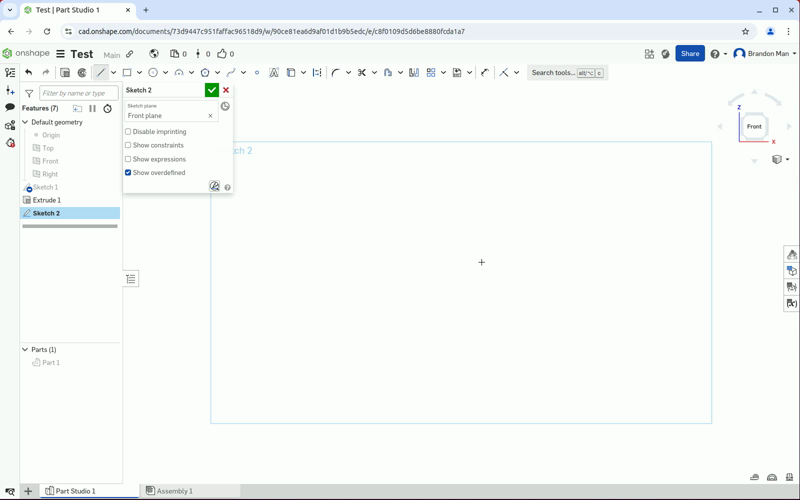
key_up(shift)
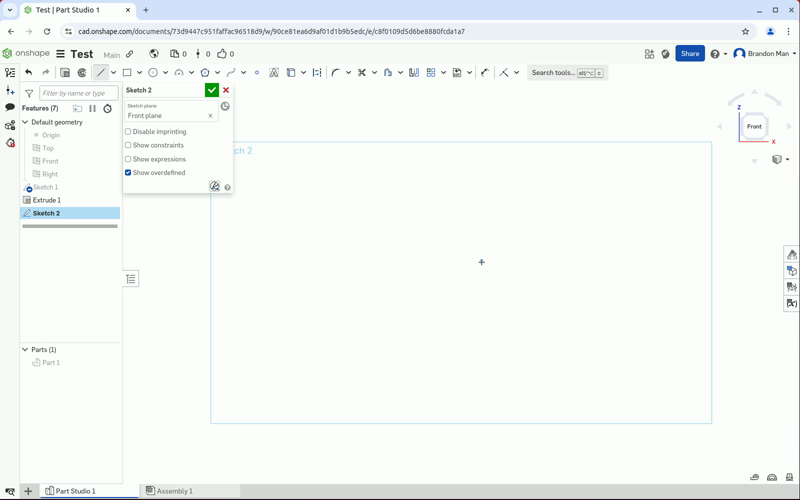
key_down(shift)
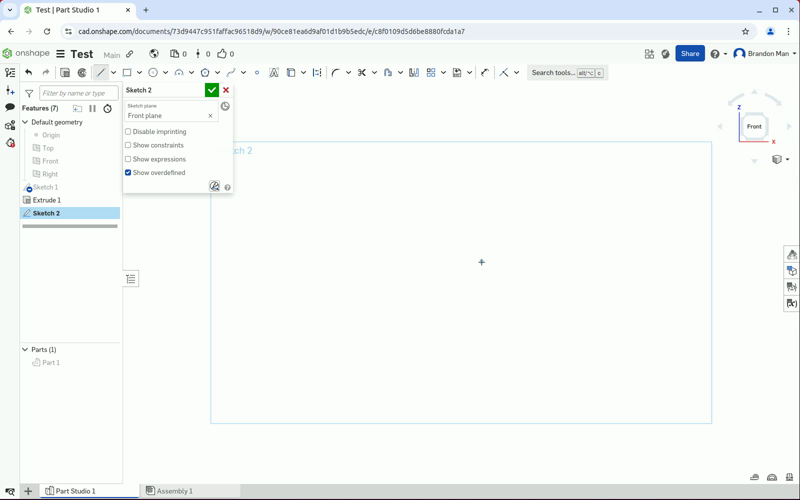
mouse_move(511, 261)
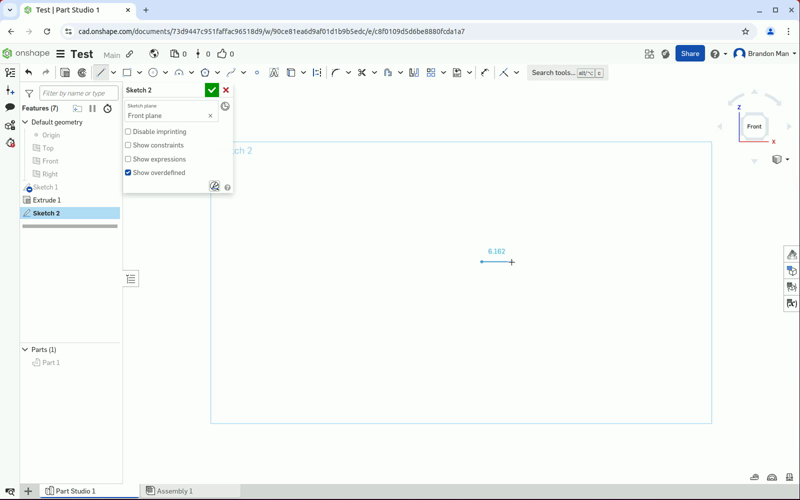
mouse_move(494, 261)
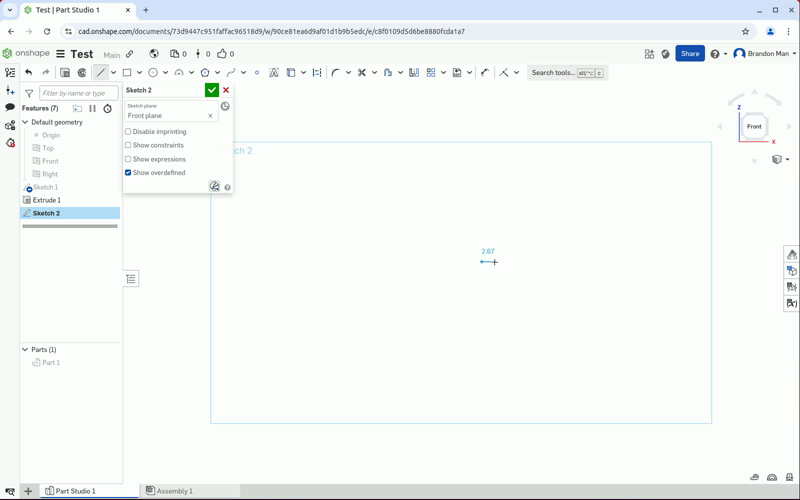
click(494, 261)
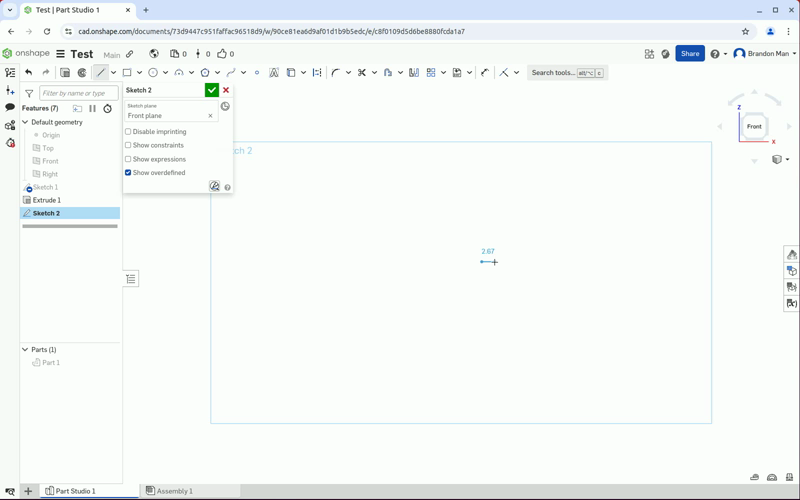
key_up(shift)
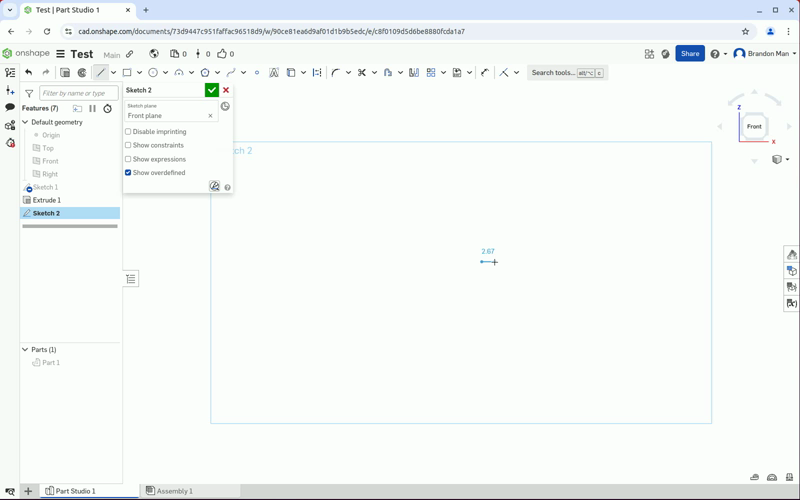
key_down(shift)
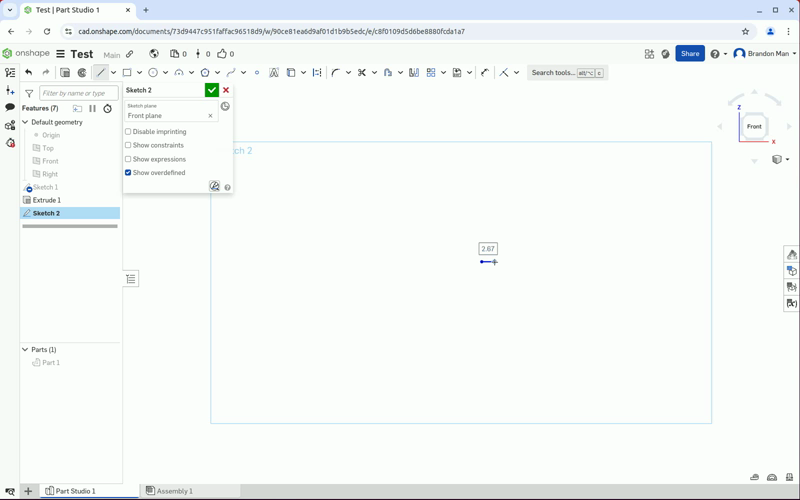
mouse_move(524, 261)
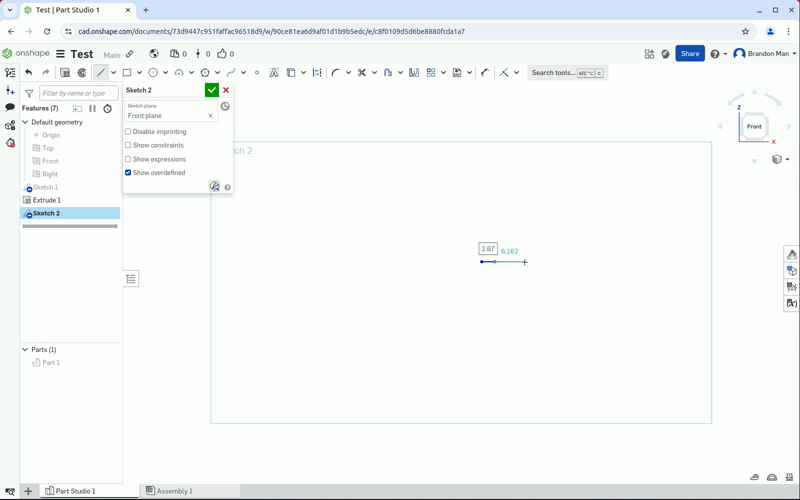
mouse_move(494, 249)
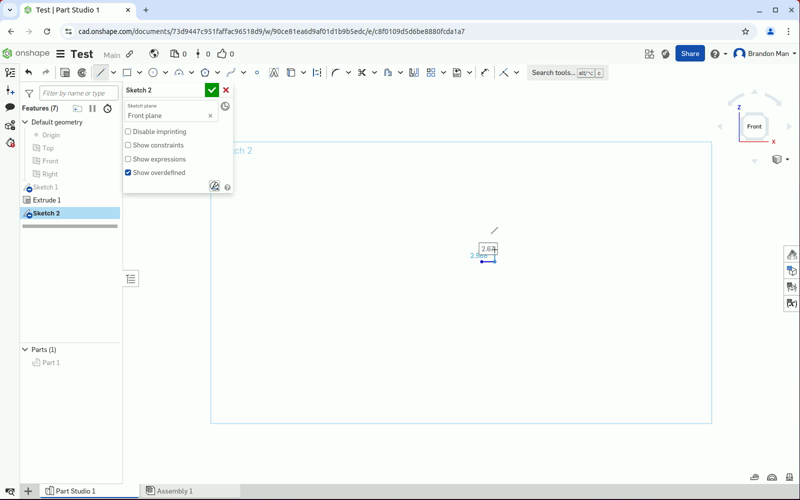
click(494, 249)
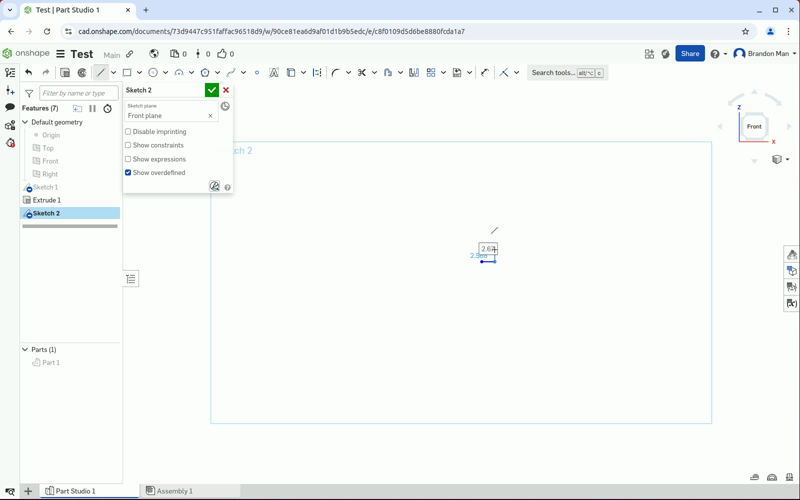
key_up(shift)
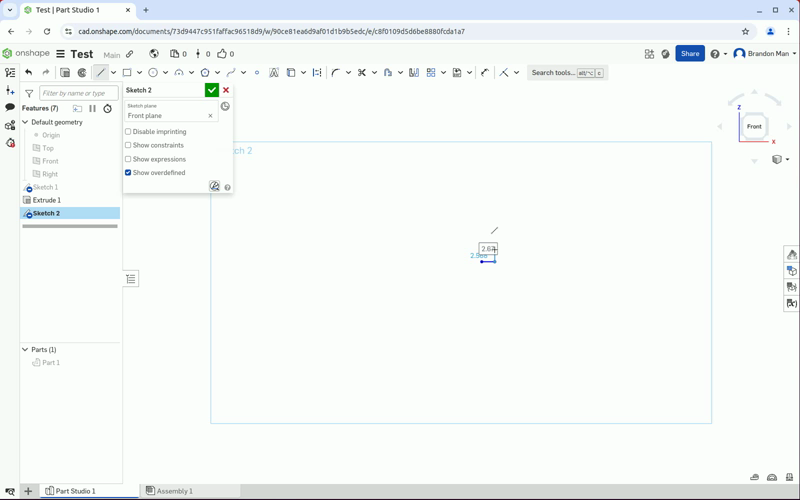
key_down(shift)
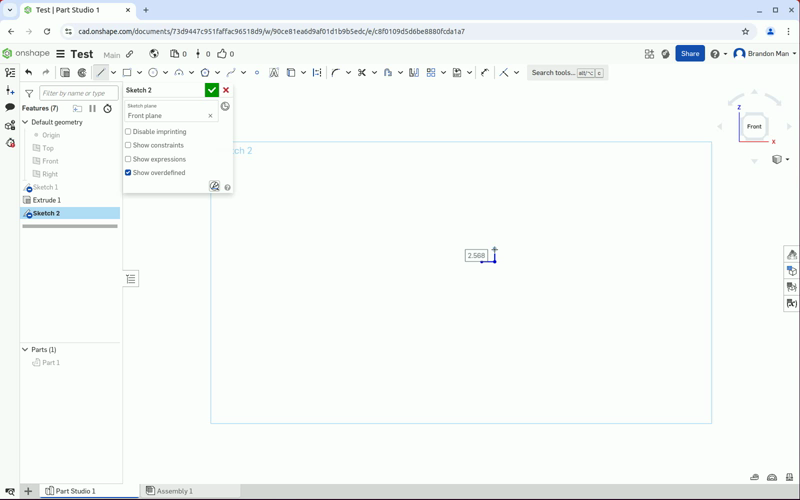
mouse_move(524, 249)
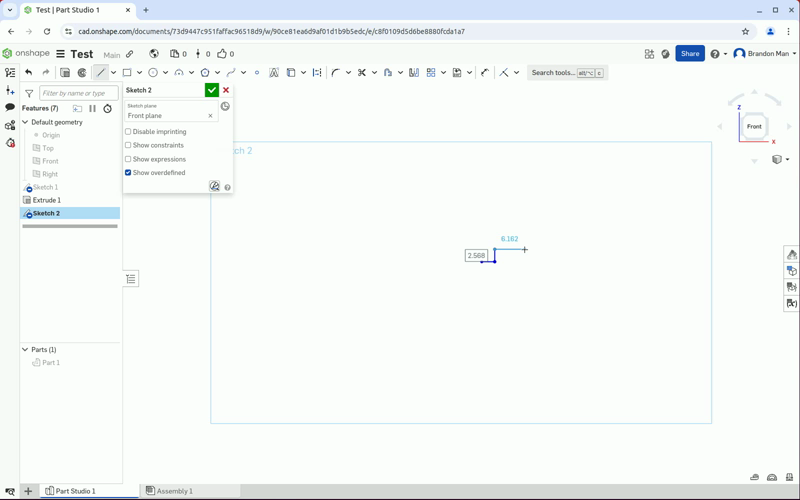
mouse_move(481, 249)
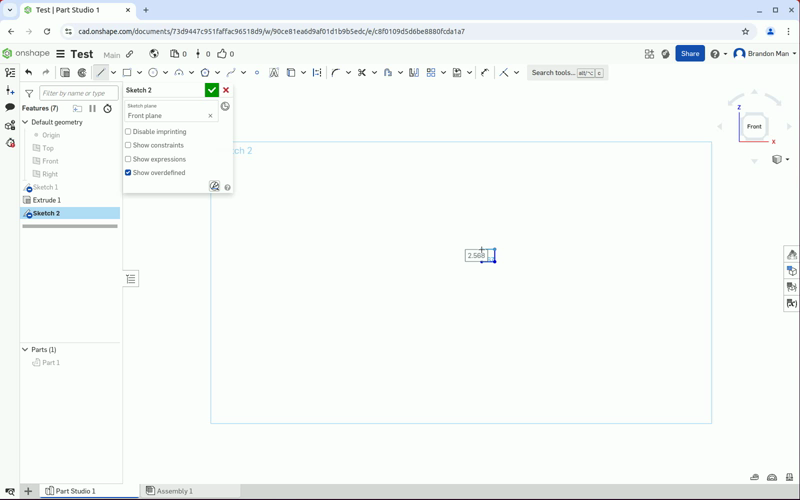
click(481, 249)
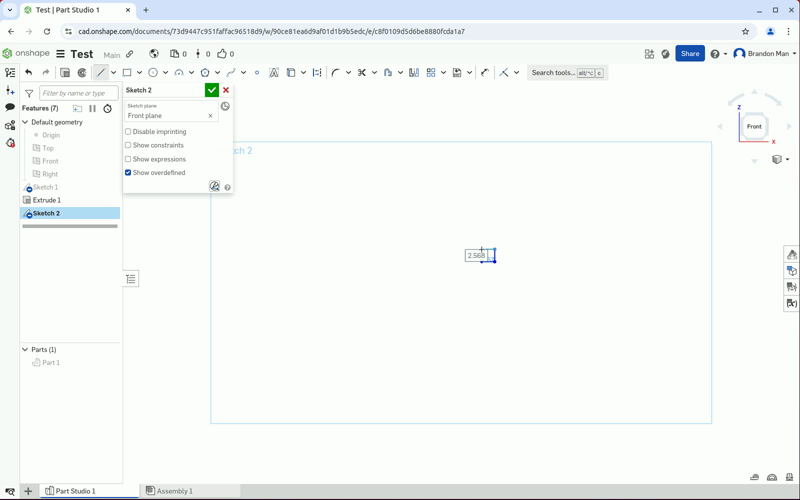
key_up(shift)
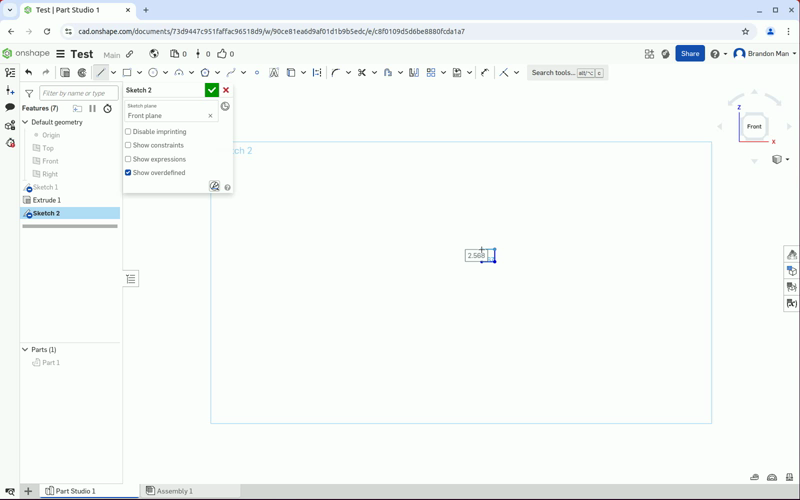
mouse_move(511, 249)
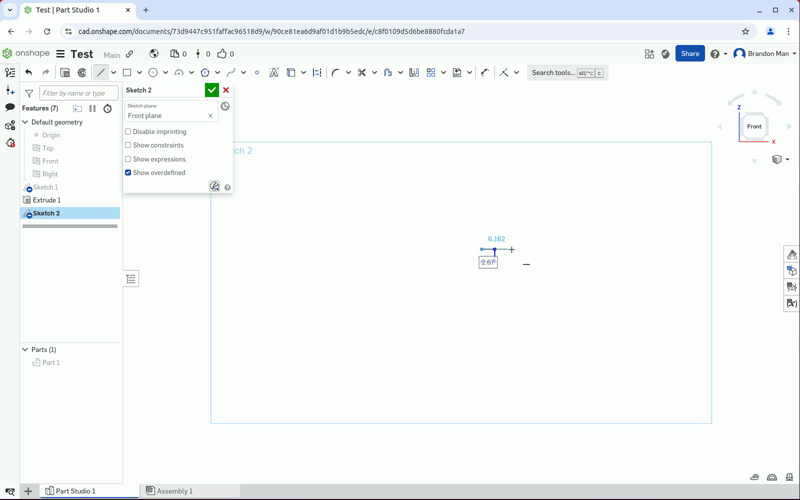
key_down(shift)
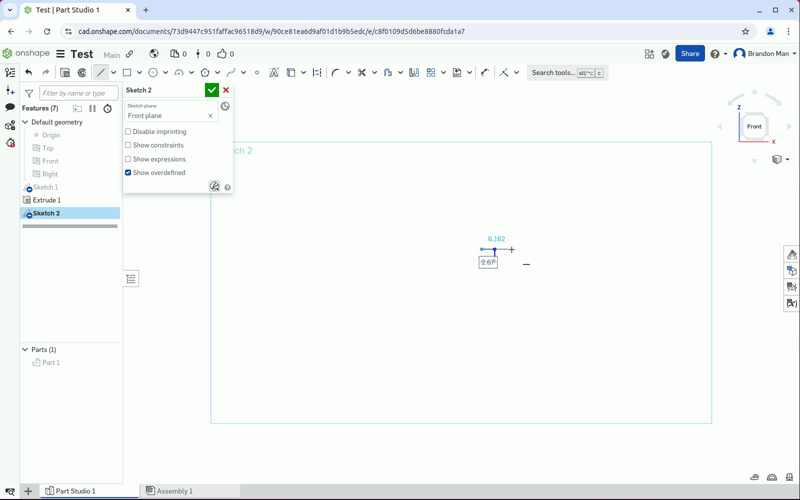
mouse_move(481, 261)
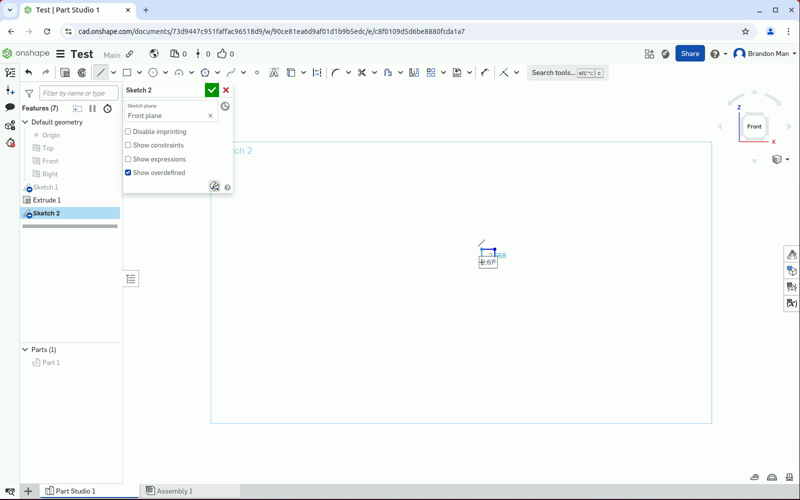
key_up(shift)
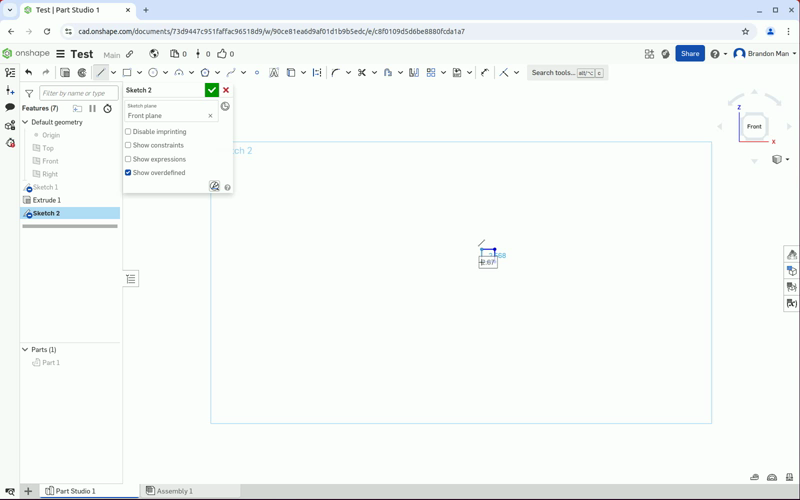
click(481, 261)
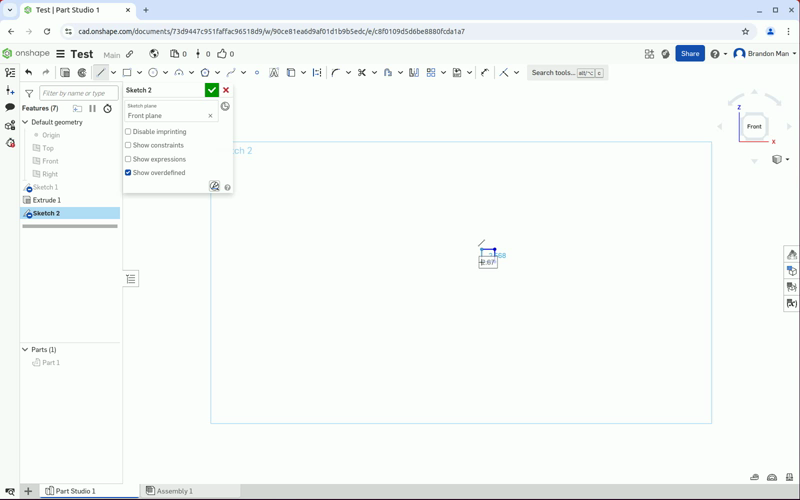
key(esc)
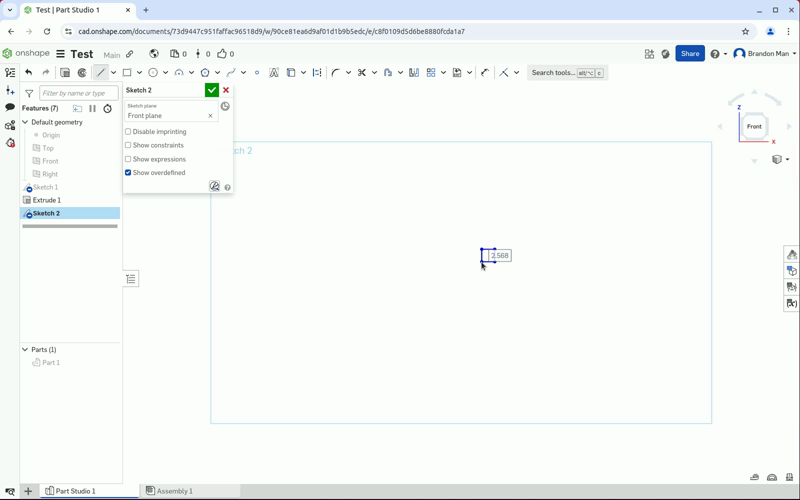
mouse_move(489, 254)
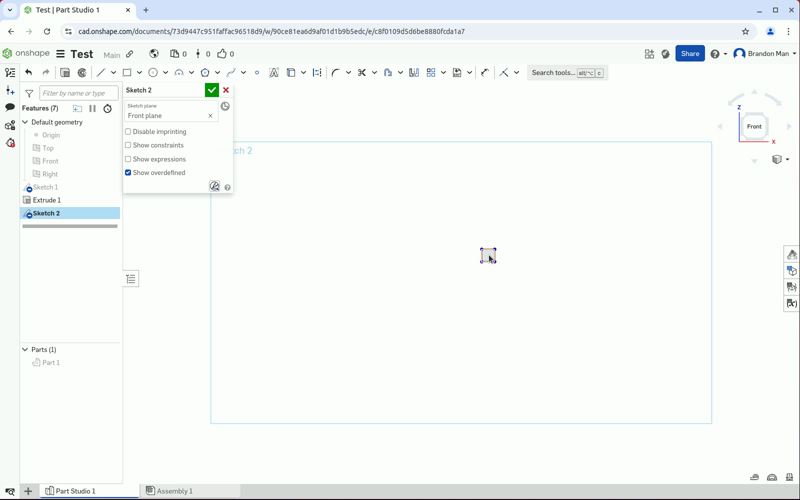
scroll(6)
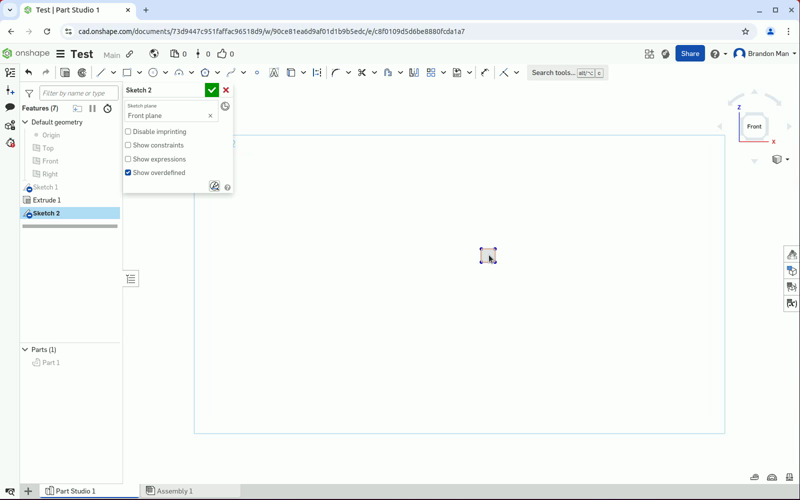
scroll(6)
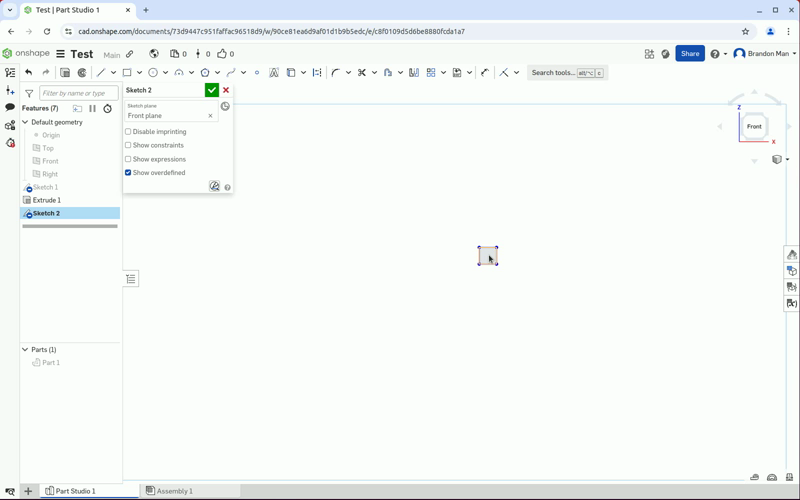
scroll(6)
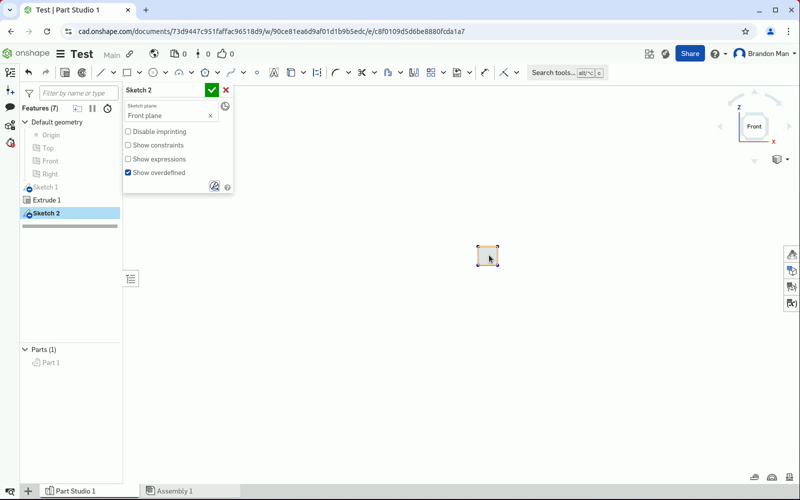
scroll(6)
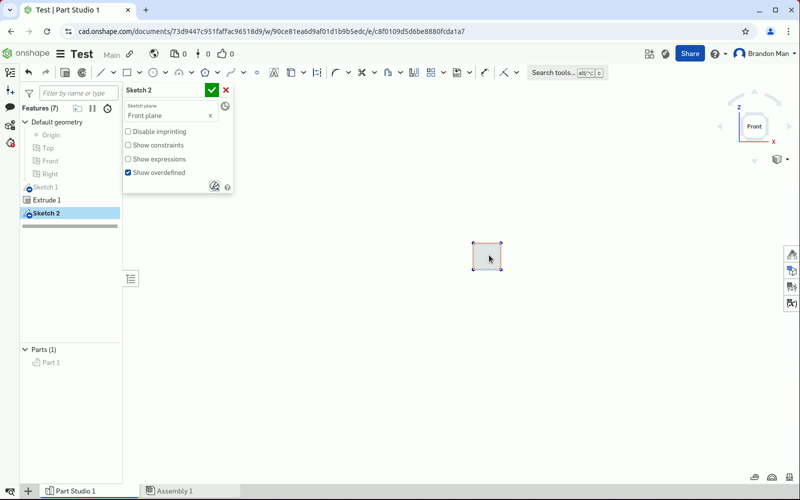
scroll(6)
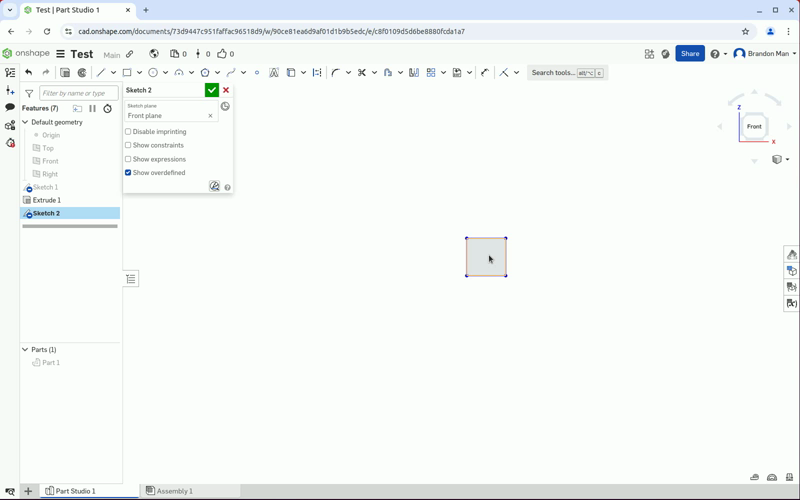
scroll(6)
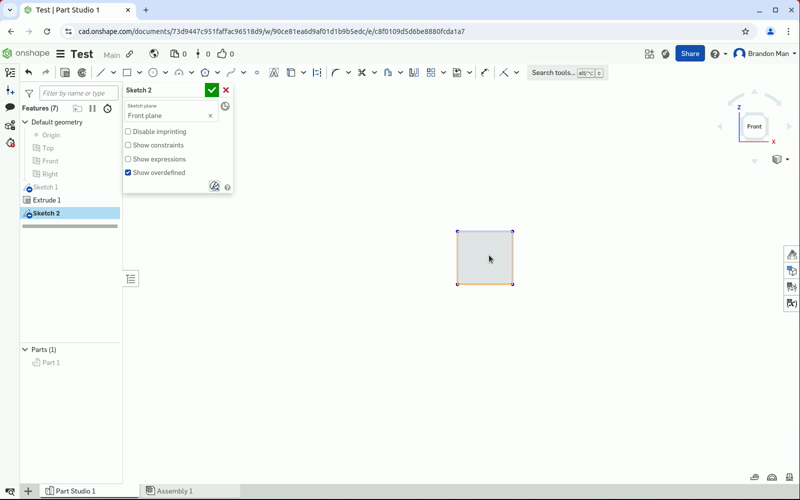
scroll(6)
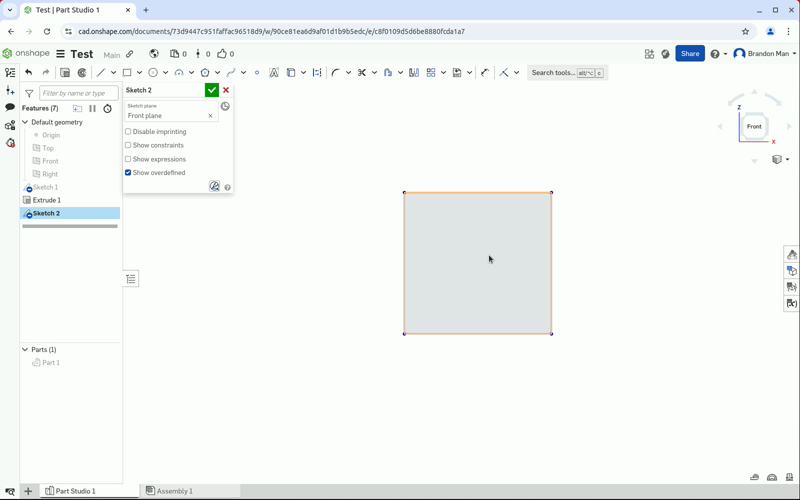
click(489, 254)
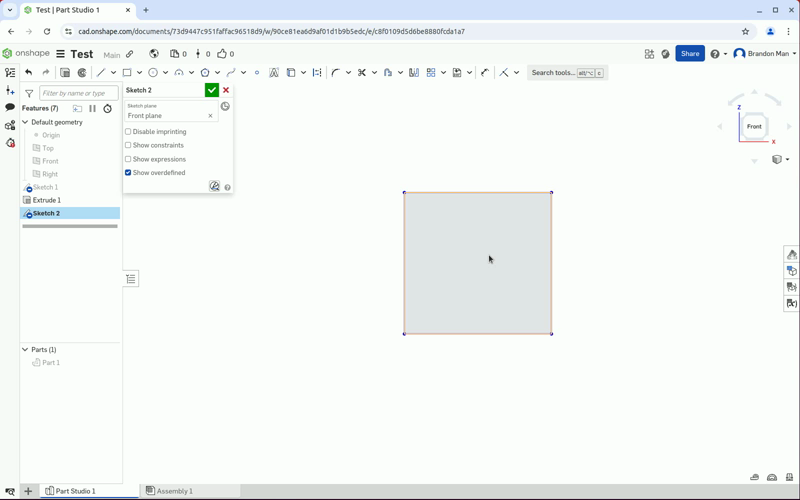
scroll(-6)
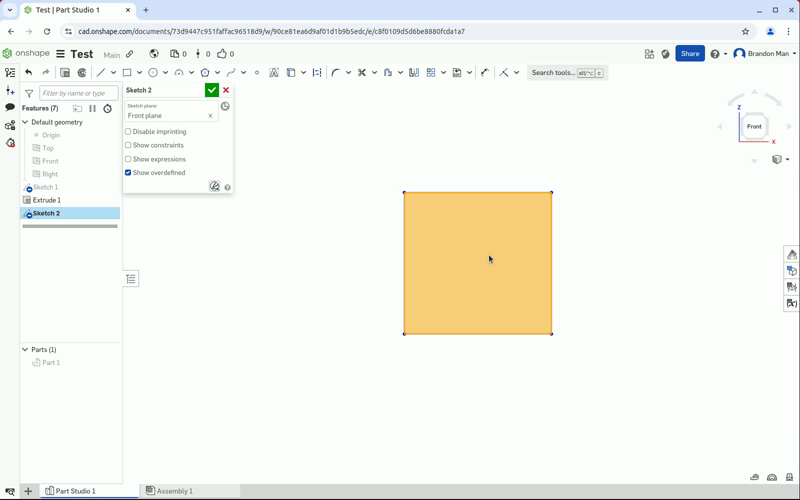
scroll(-6)
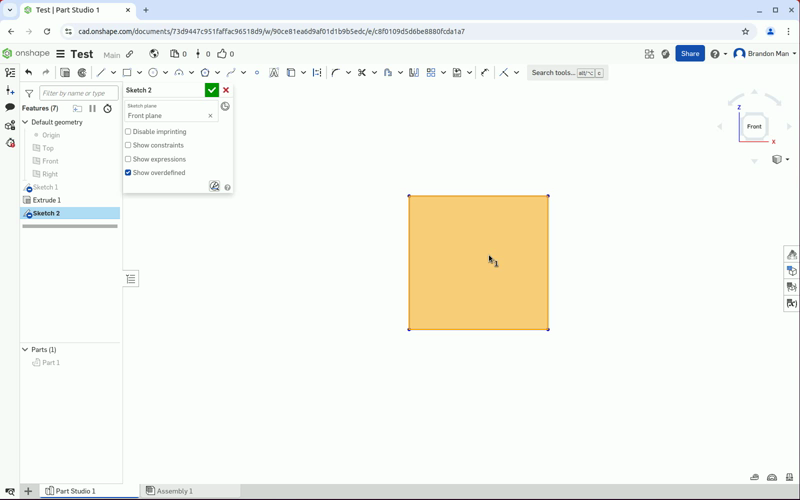
scroll(-6)
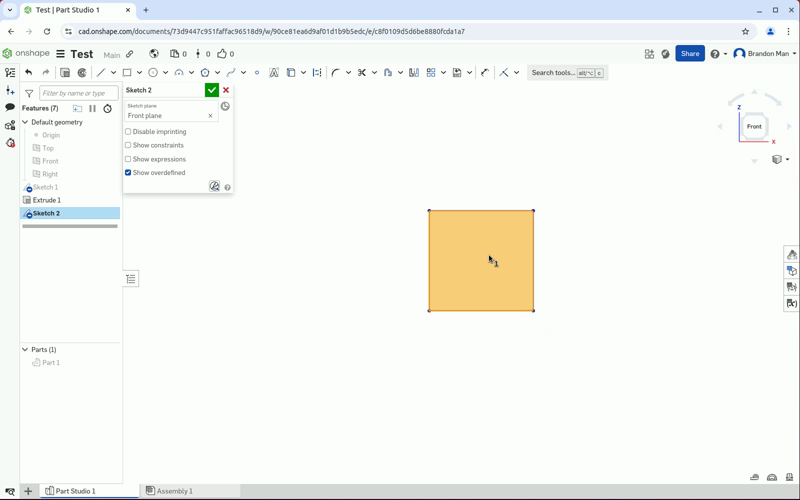
scroll(-6)
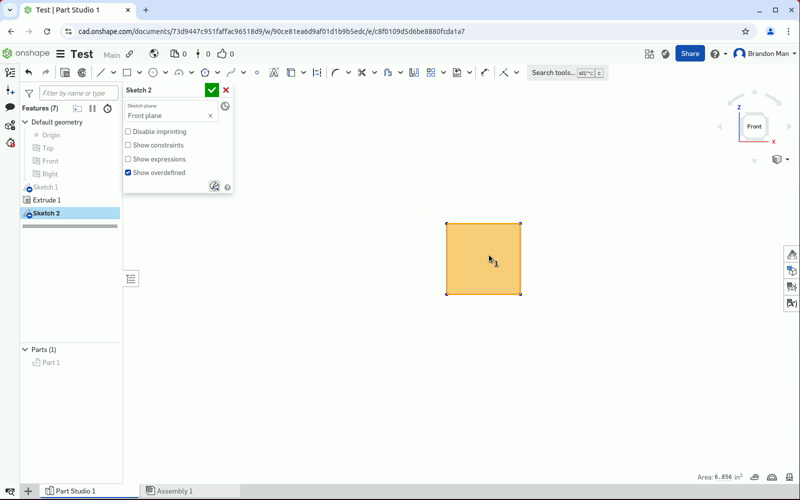
scroll(-6)
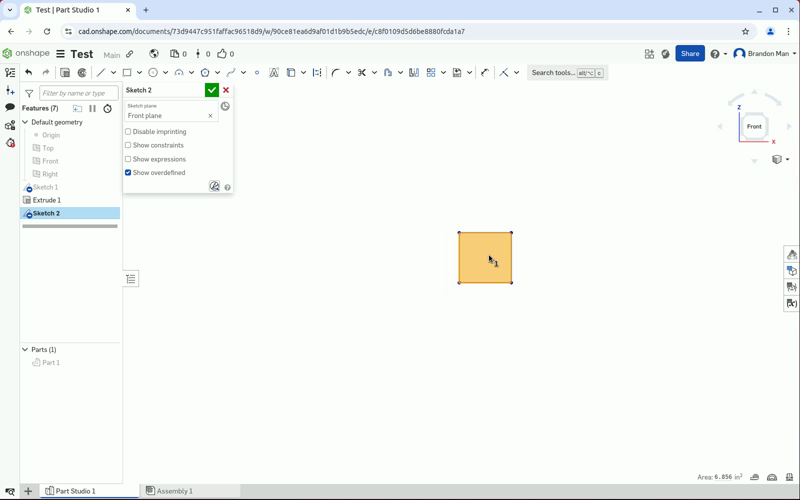
scroll(-6)
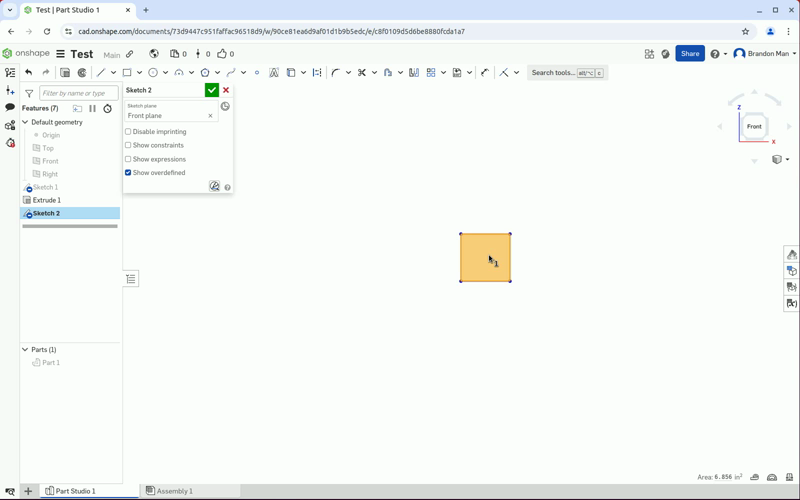
scroll(-6)
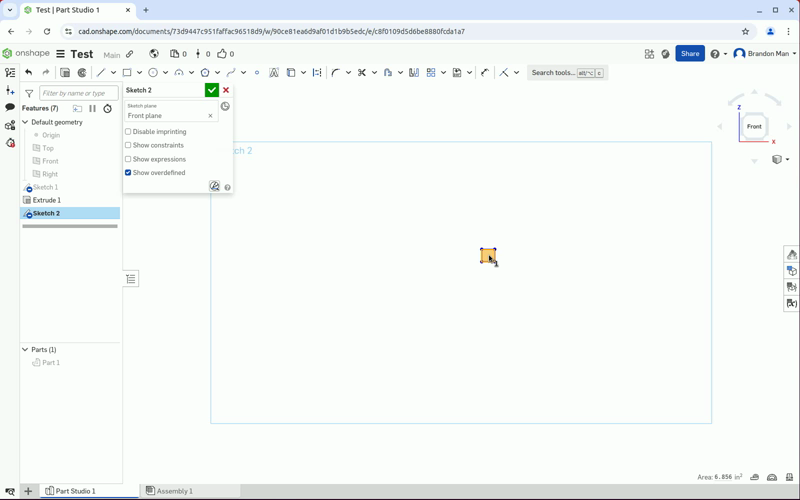
mouse_move(73, 352)
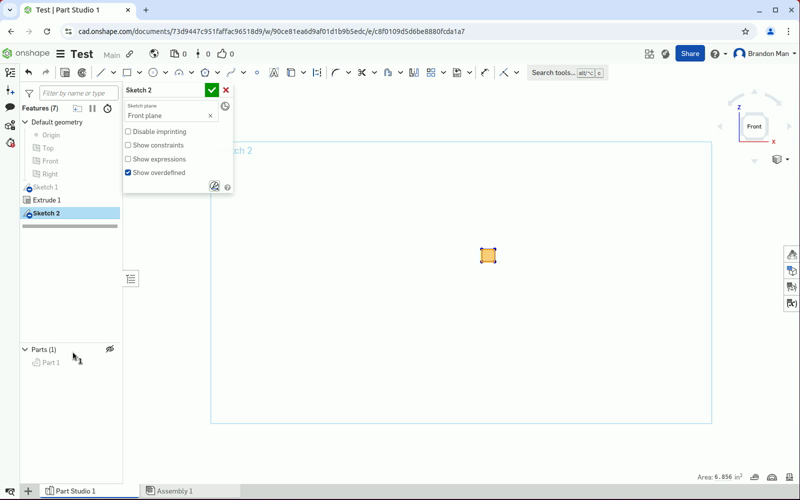
key(shift+y)
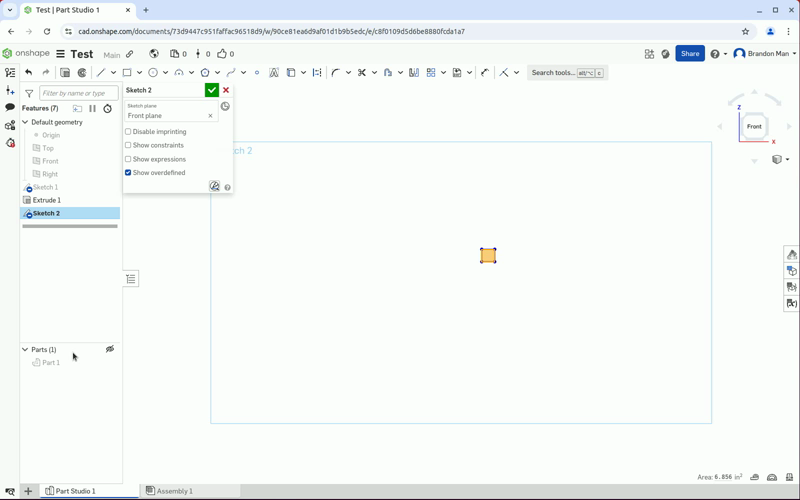
key(shift+e)
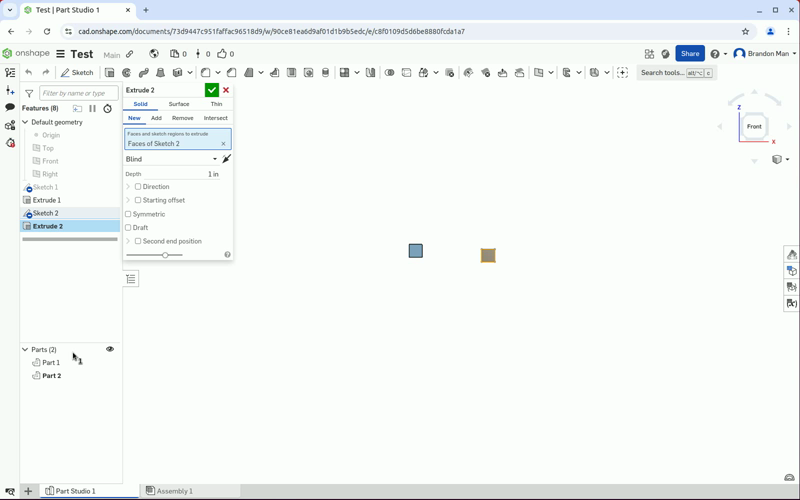
mouse_move(143, 106)
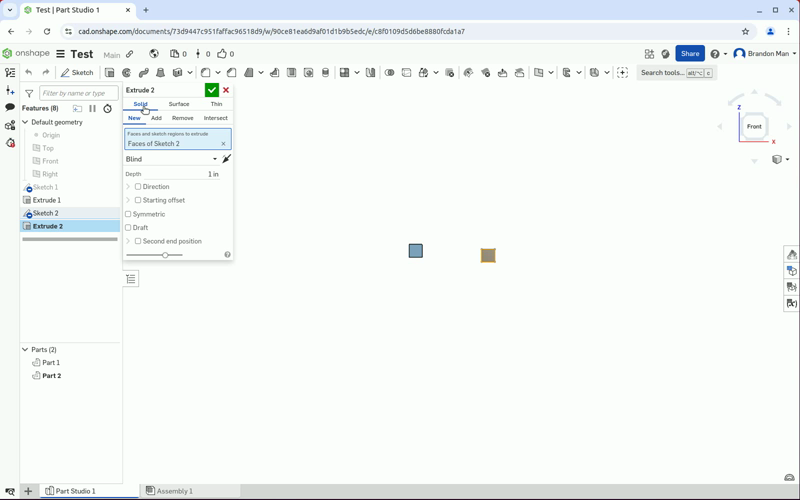
click(143, 106)
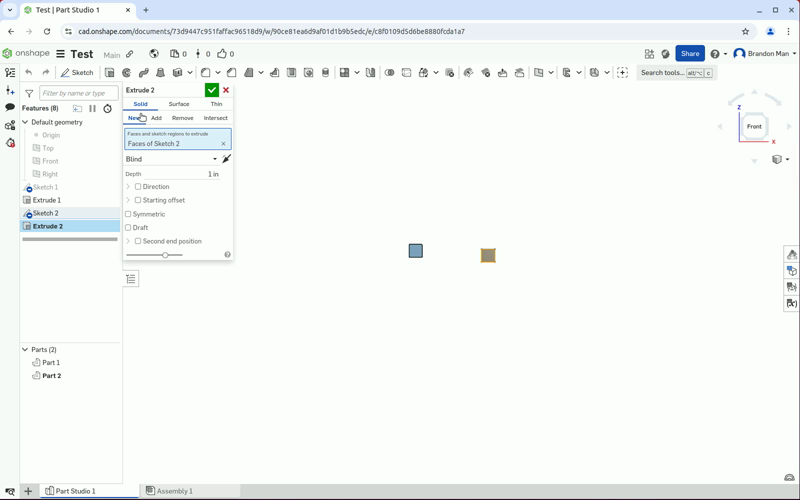
mouse_move(137, 120)
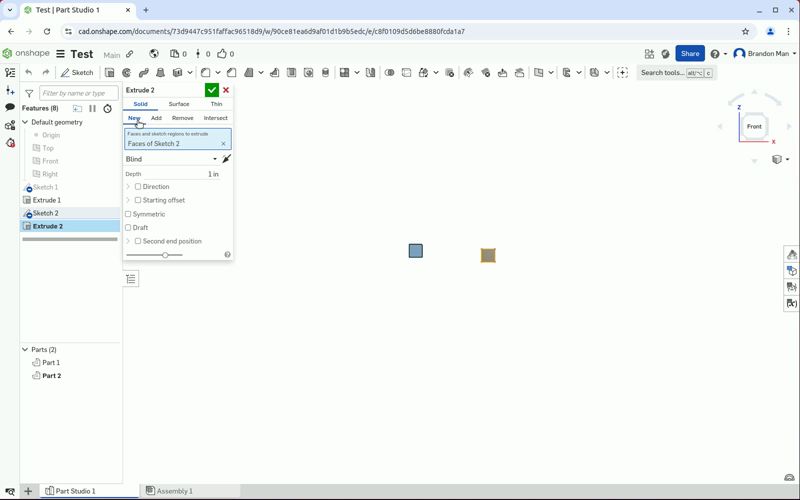
click(137, 120)
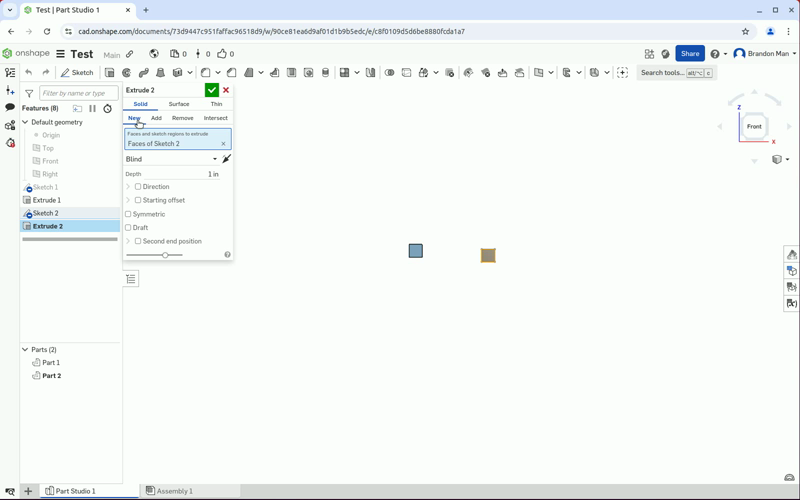
key(tab, 4)
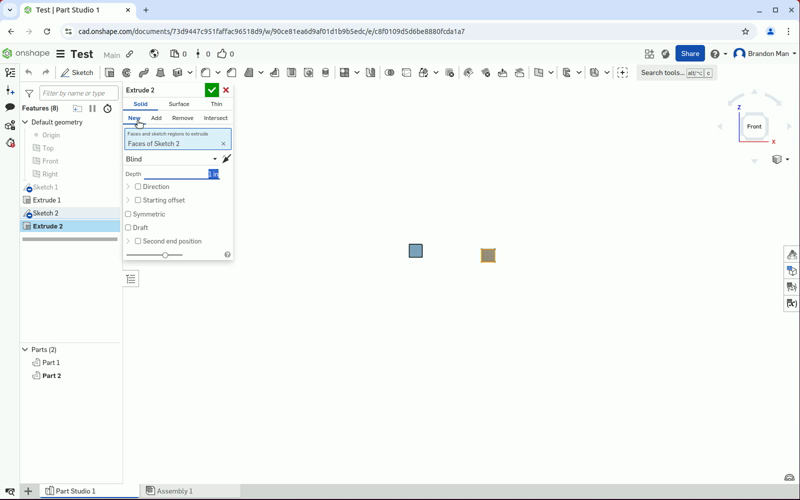
text(14.443)
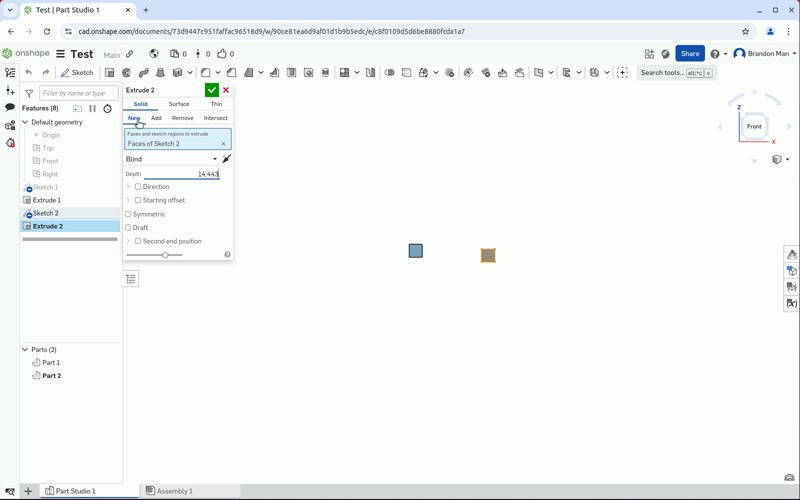
key(enter)
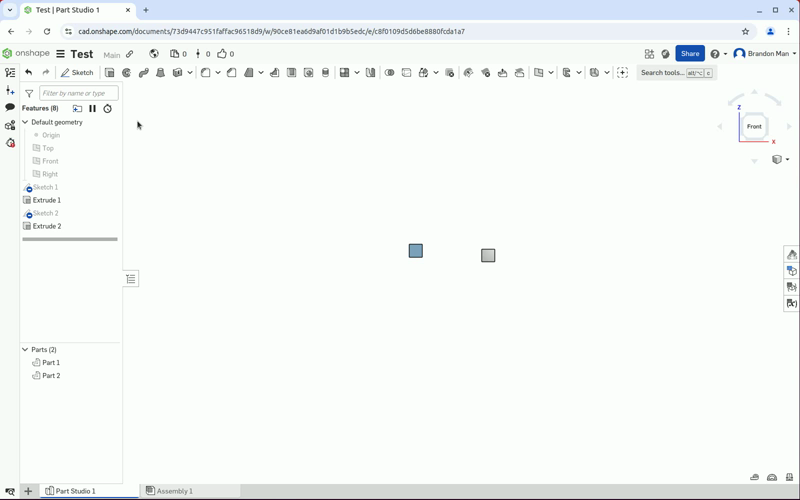
key(shift+h)
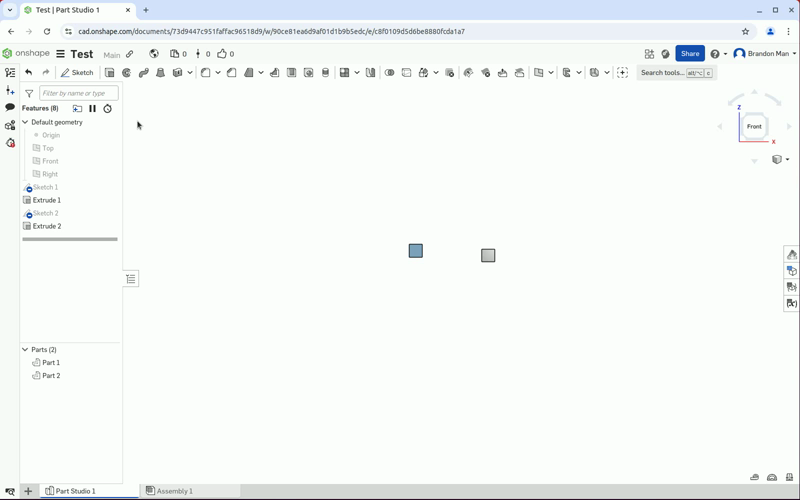
key(shift+h)
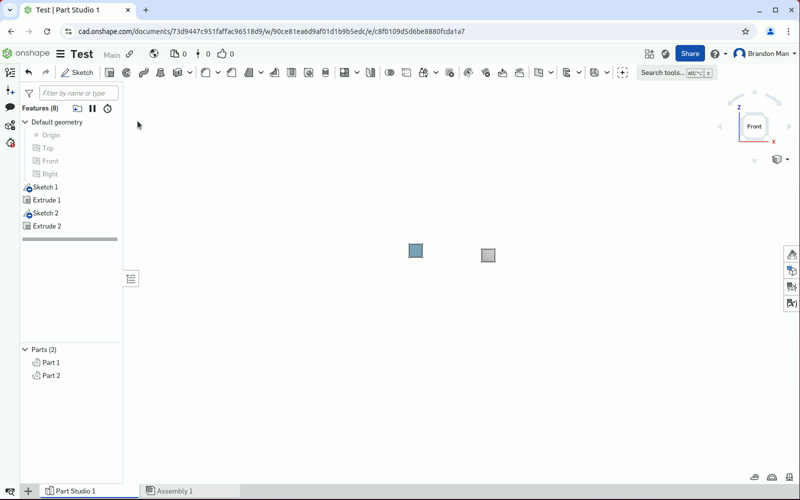
key(shift+7)
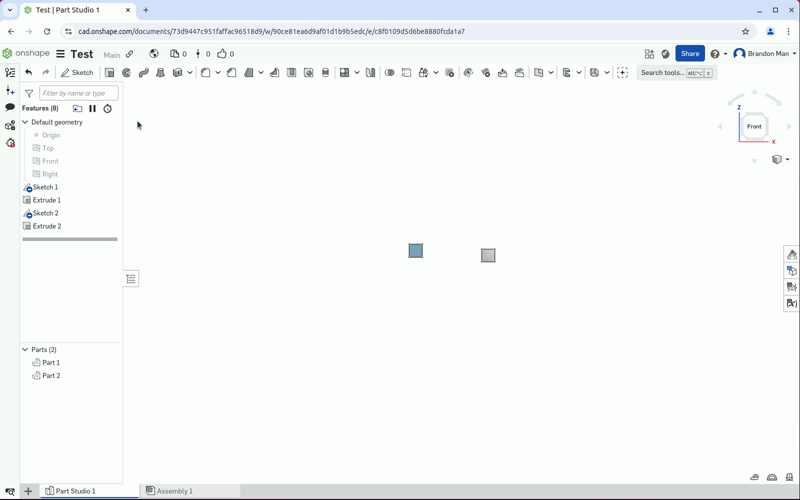
key(left, 2)
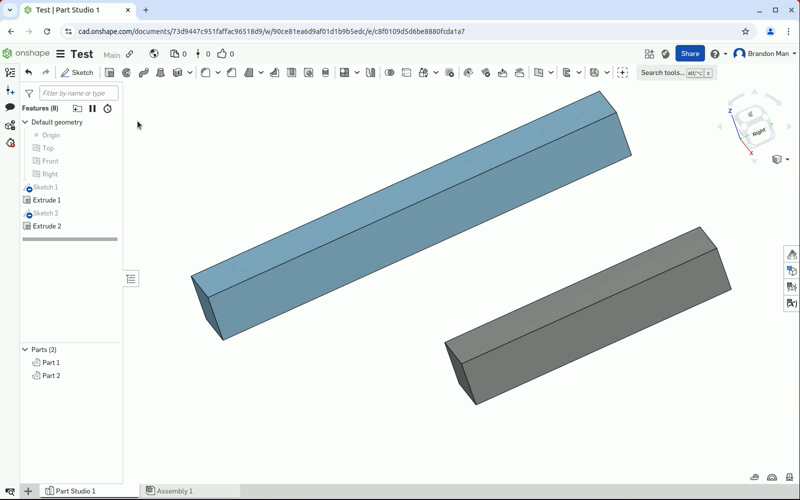
key(down, 2)
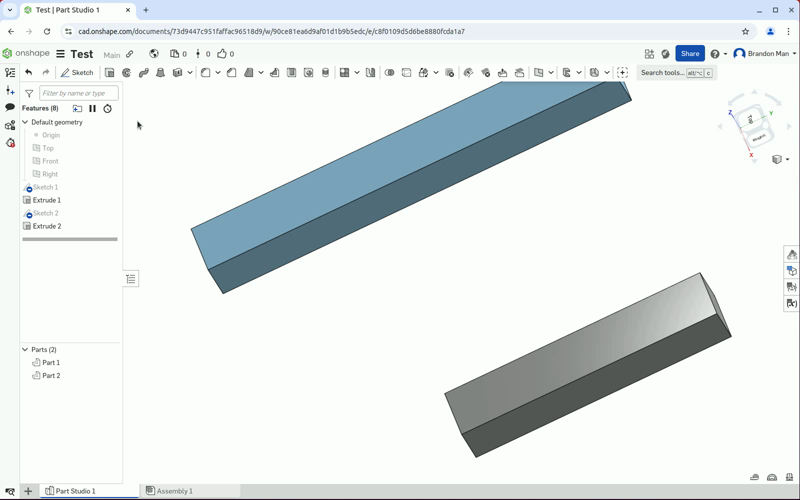
key(up, 2)
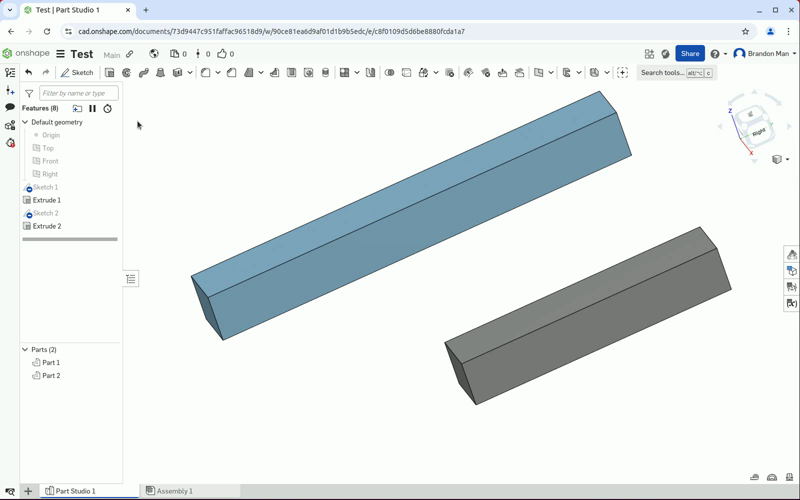
key(right, 2)
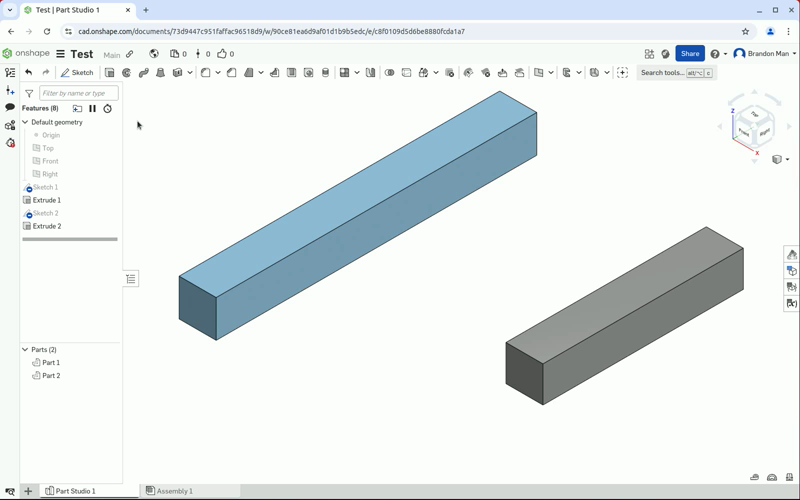
mouse_move(73, 189)
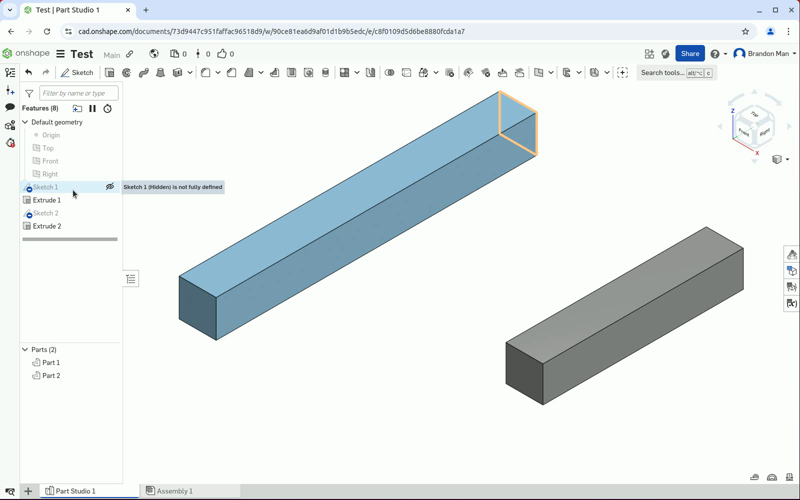
click(73, 189)